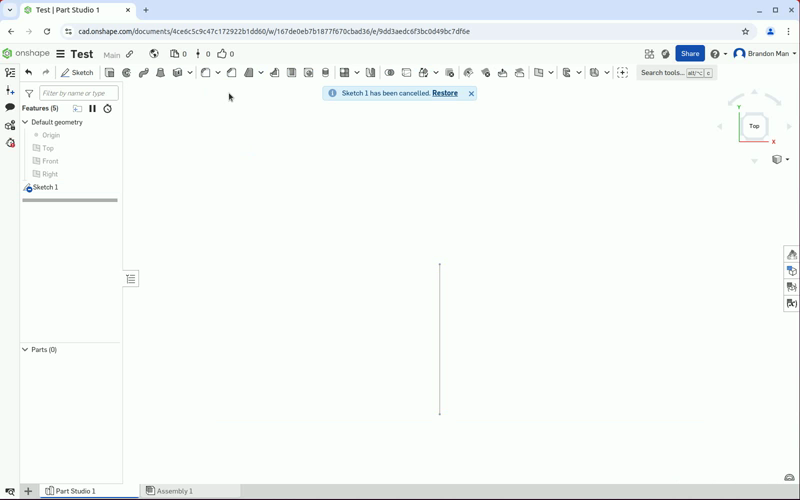
key(shift+h)
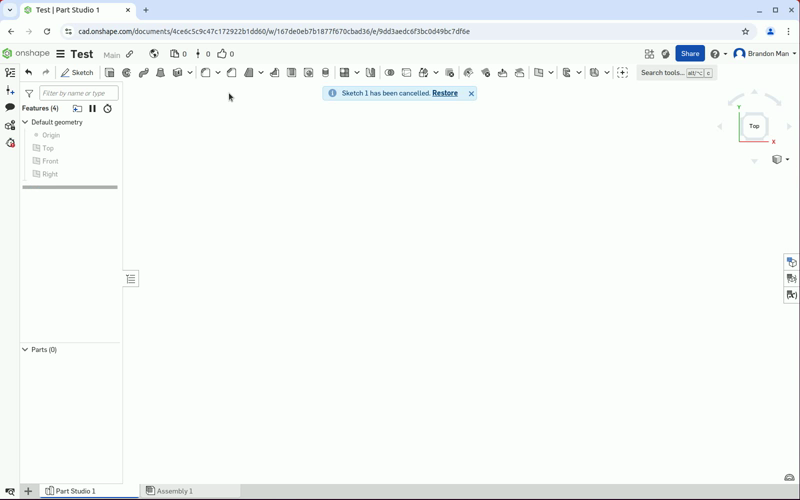
mouse_move(73, 352)
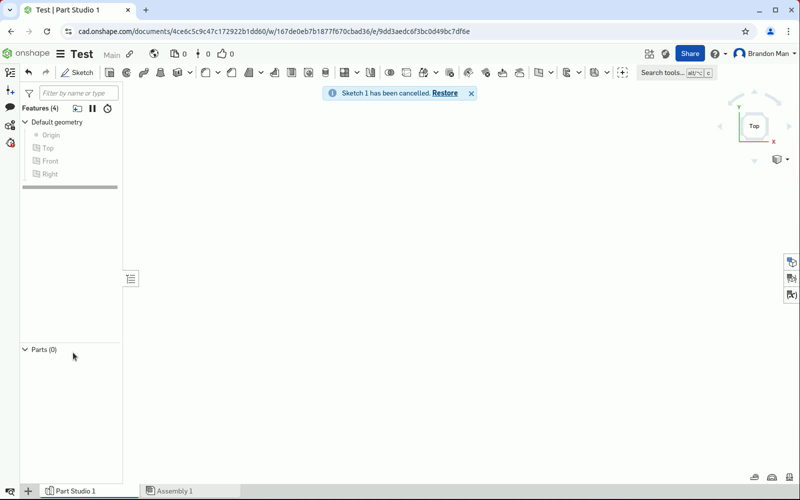
key(y)
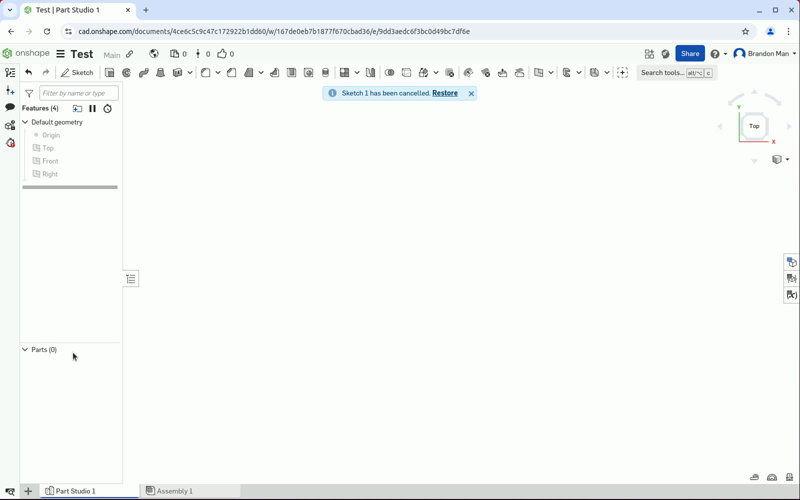
key(shift+p)
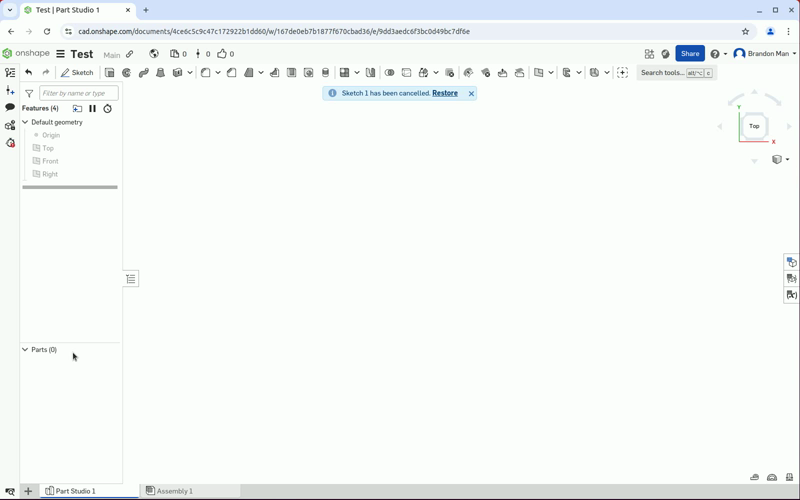
key(space)
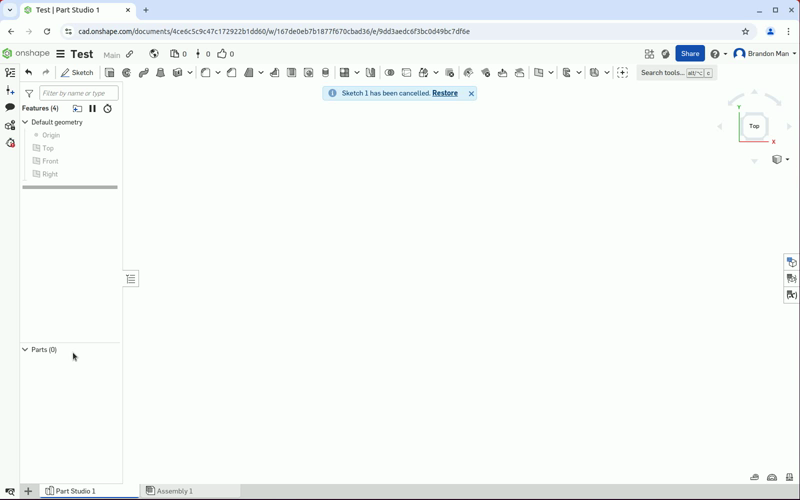
key_down(shift)
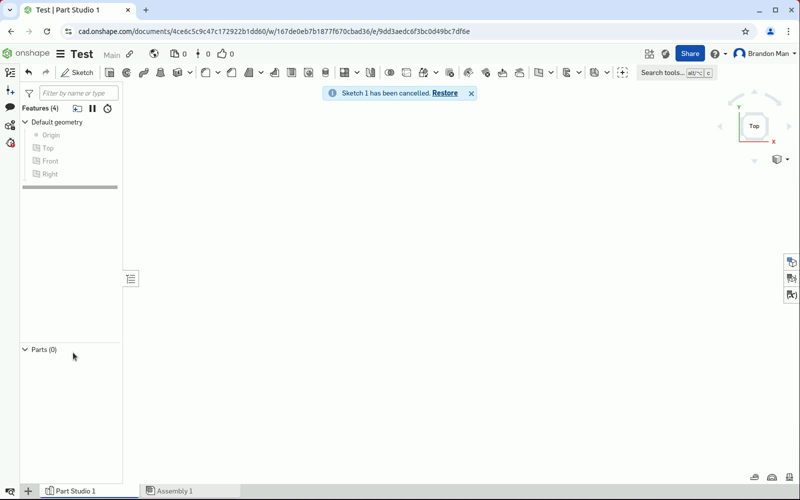
key(up)
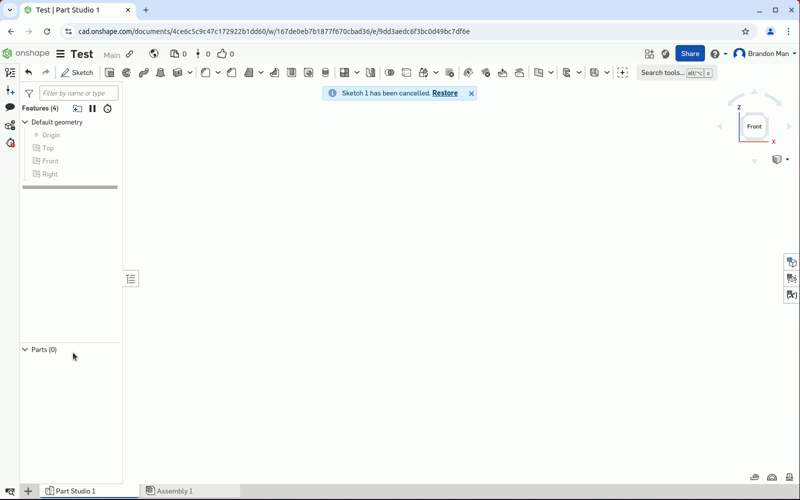
key_up(shift)
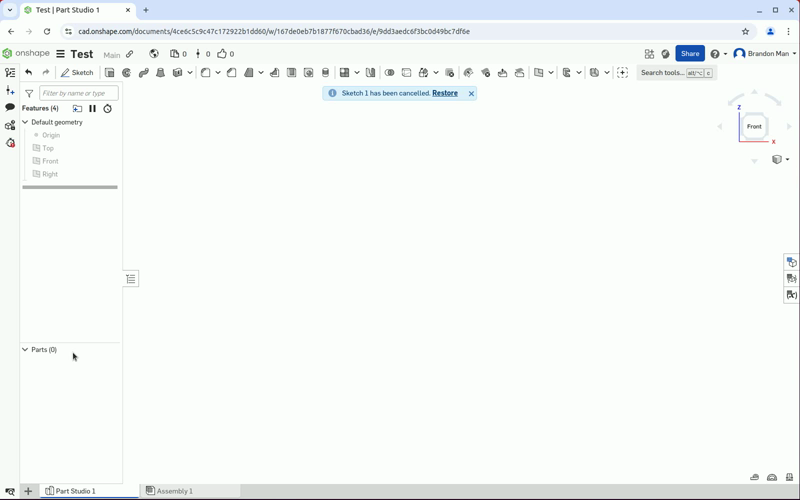
mouse_move(73, 352)
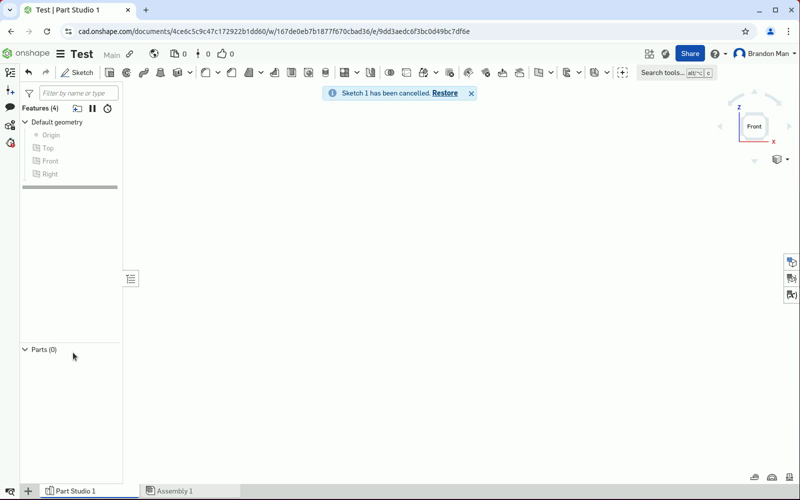
key(shift+y)
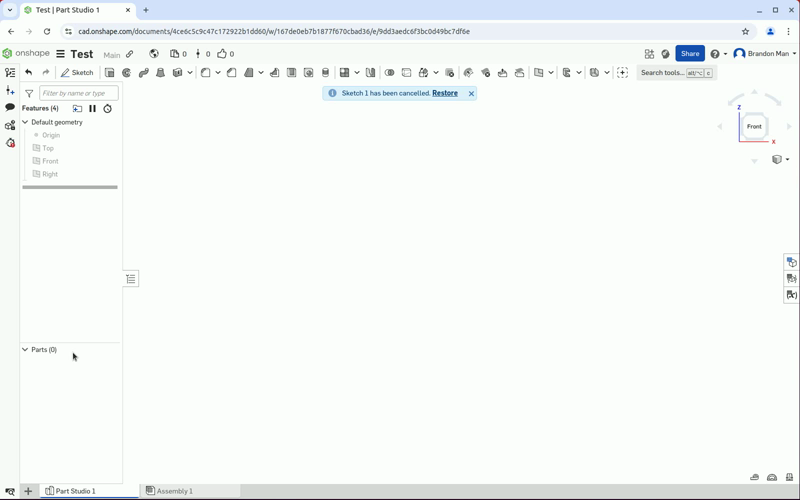
key(shift+s)
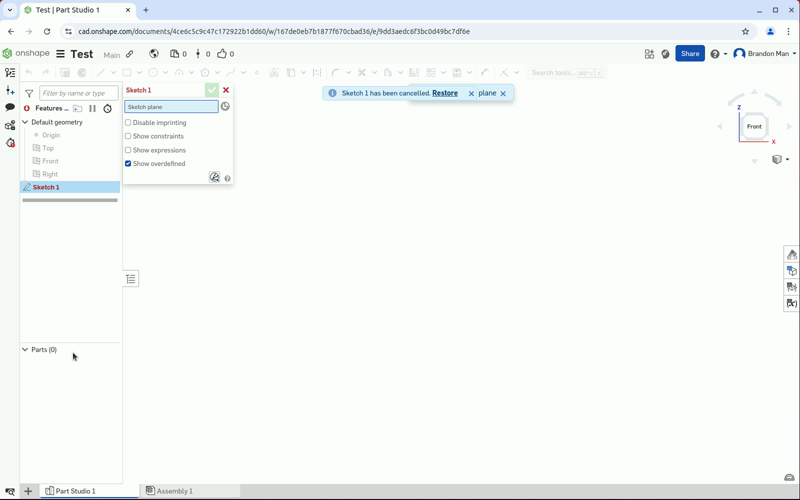
mouse_move(73, 163)
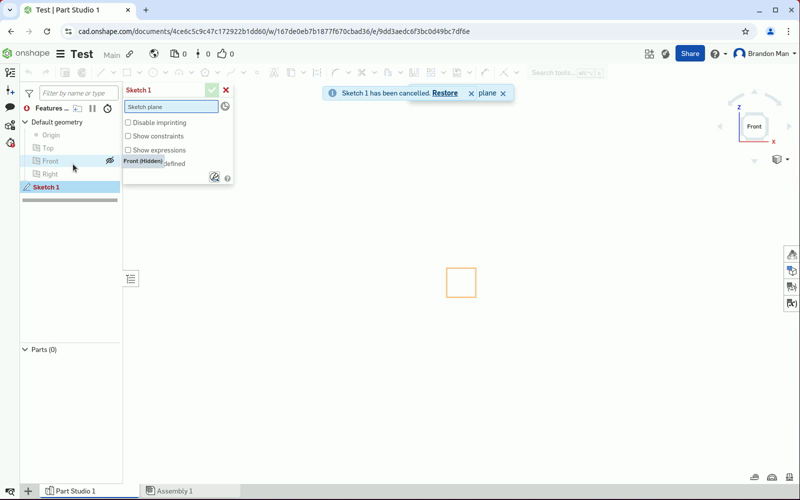
click(73, 163)
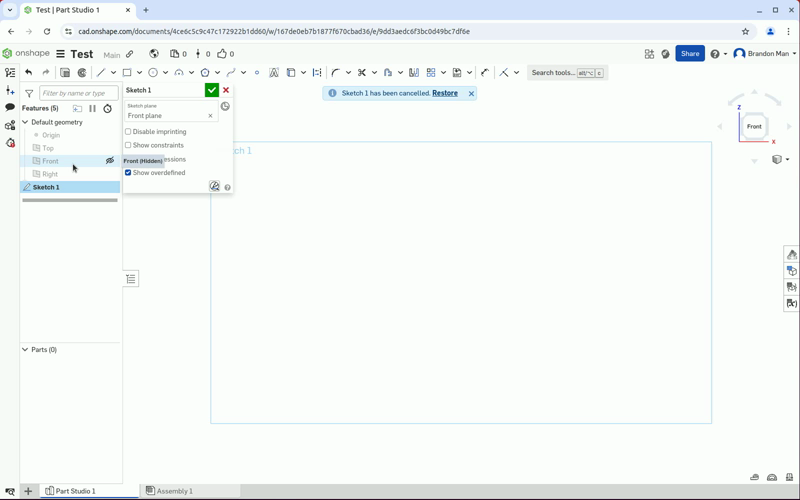
mouse_move(73, 352)
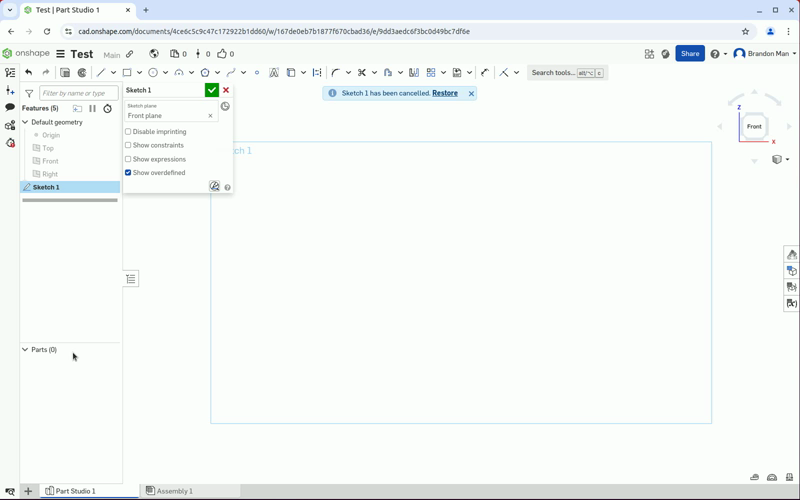
key(y)
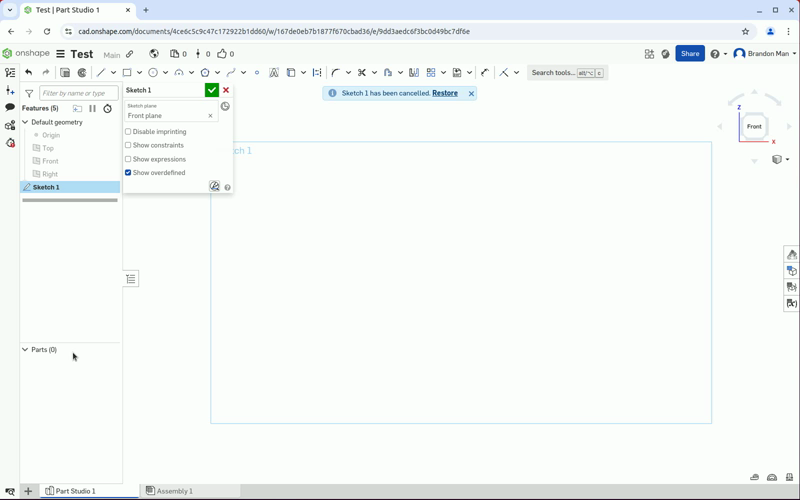
key(l)
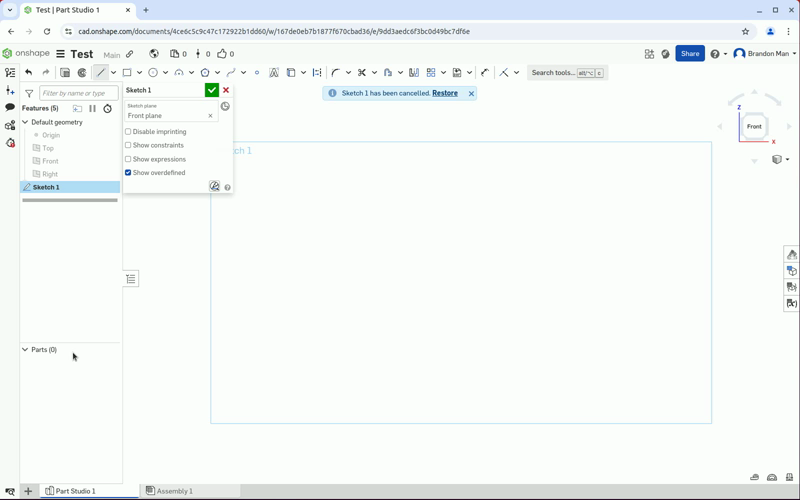
key_down(shift)
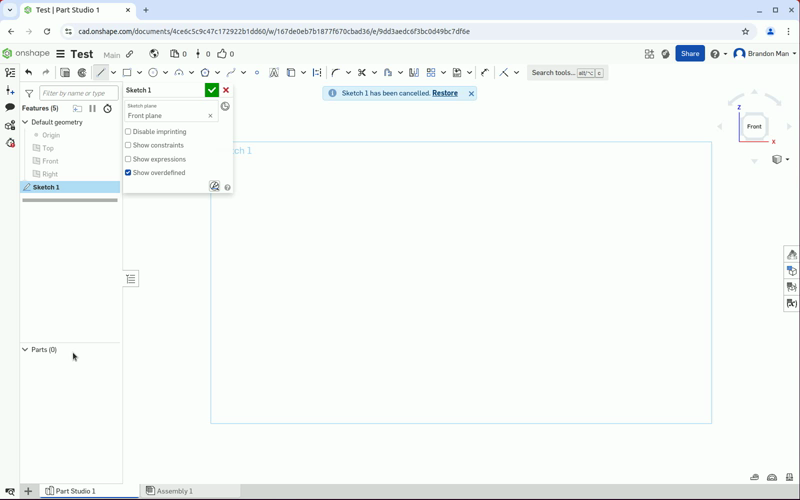
mouse_move(348, 308)
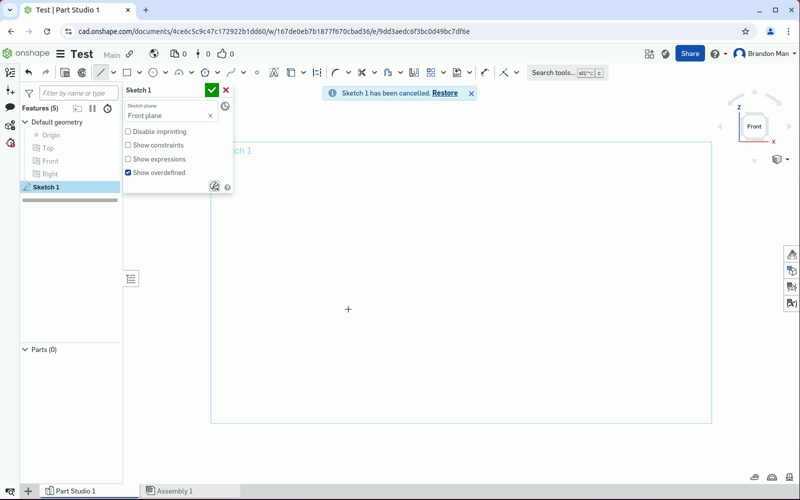
click(348, 308)
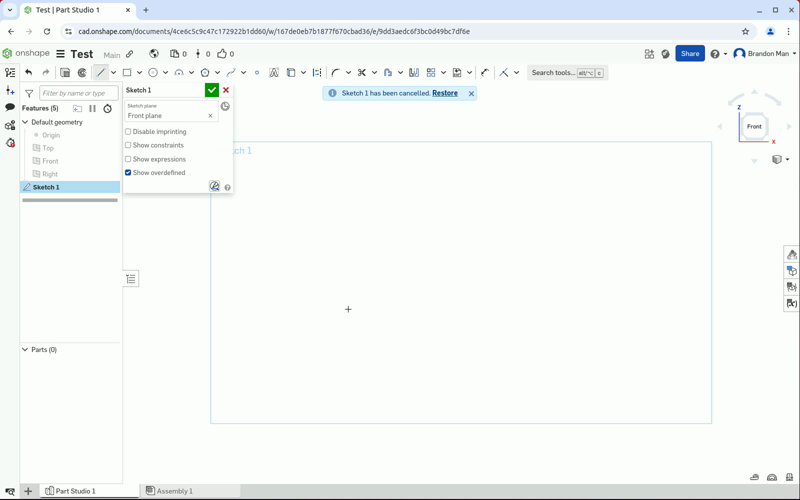
key_up(shift)
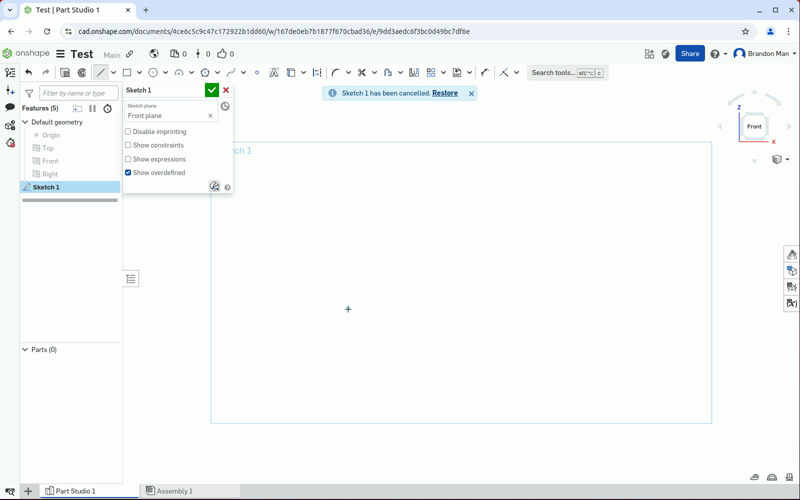
key_down(shift)
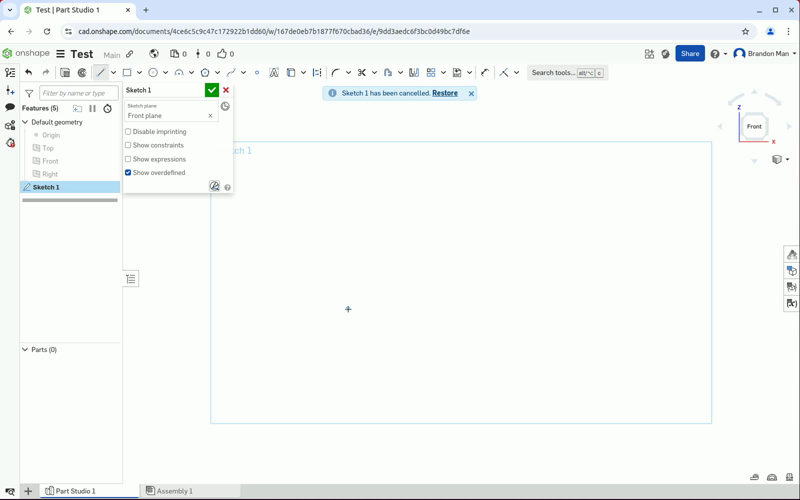
mouse_move(425, 308)
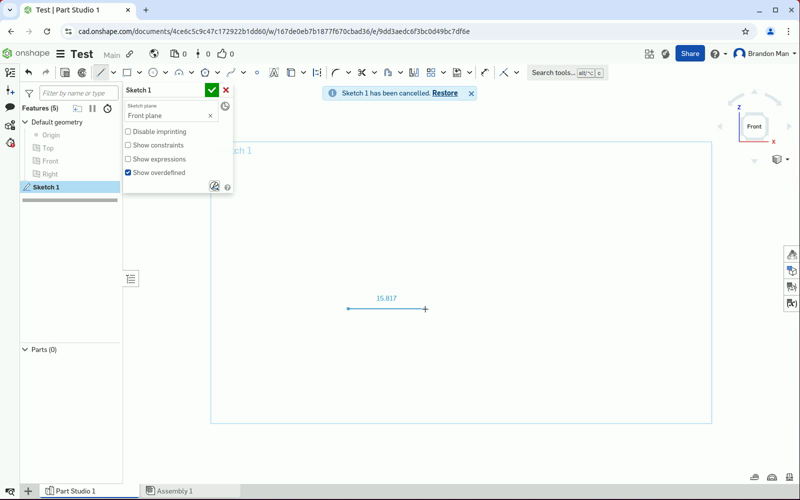
click(425, 308)
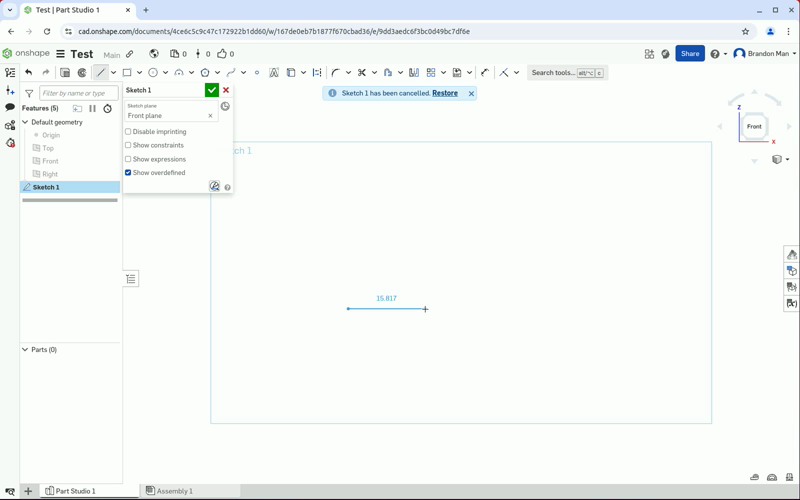
key_up(shift)
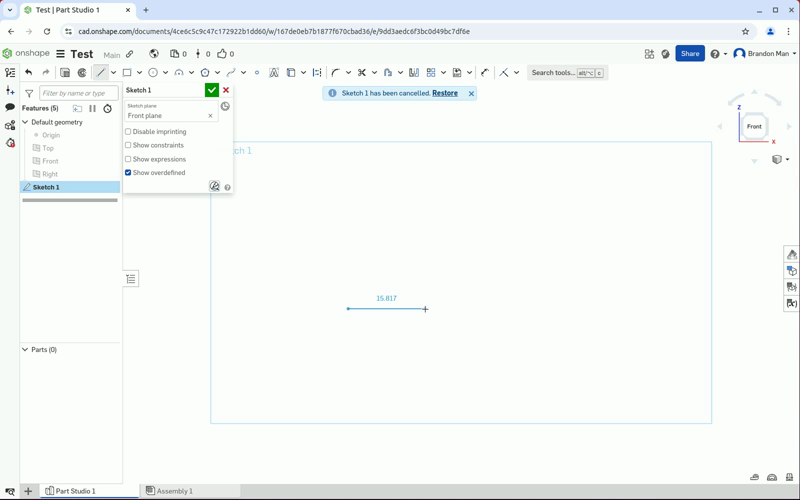
key_down(shift)
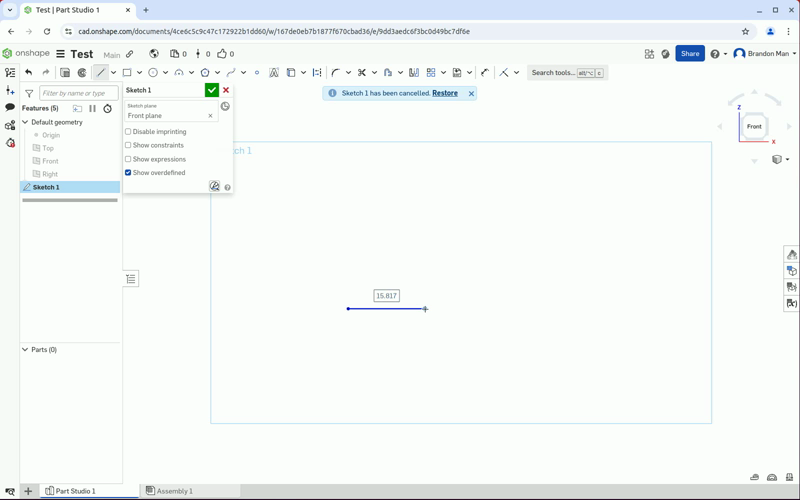
mouse_move(425, 213)
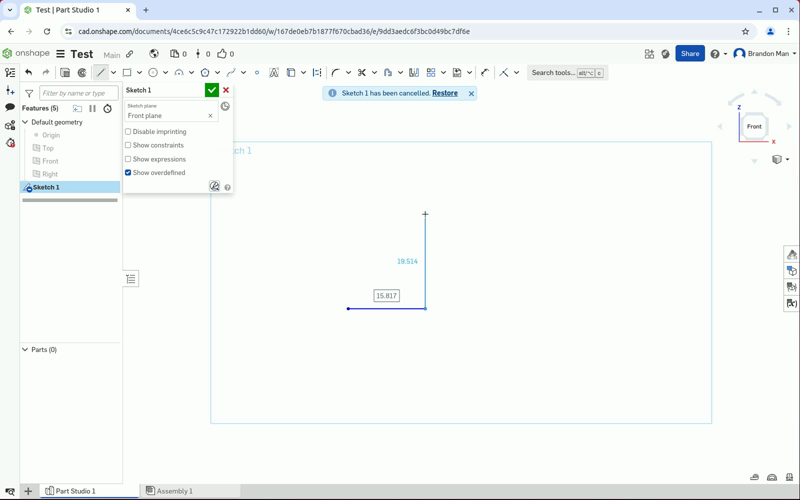
click(425, 213)
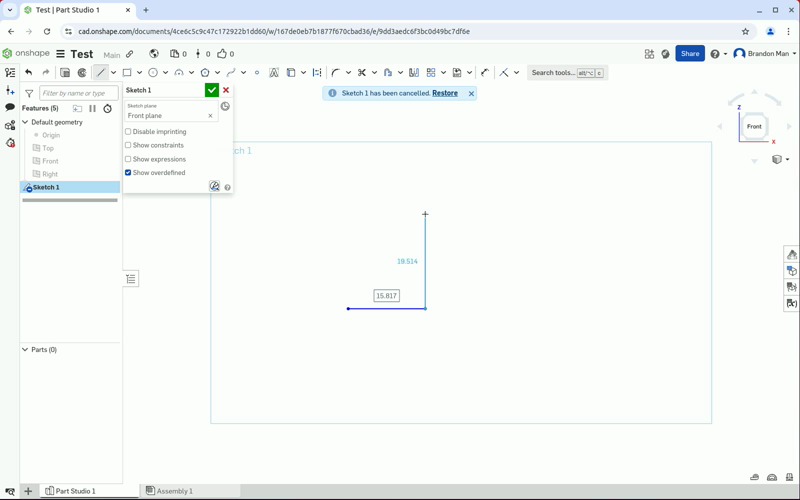
key_up(shift)
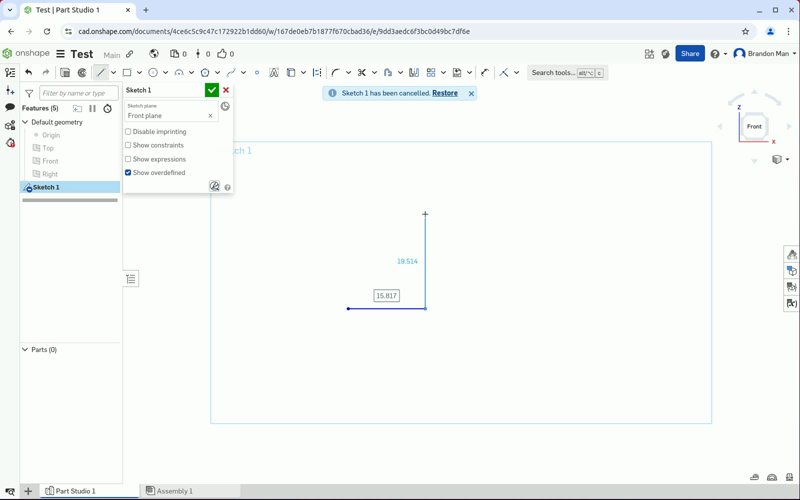
key_down(shift)
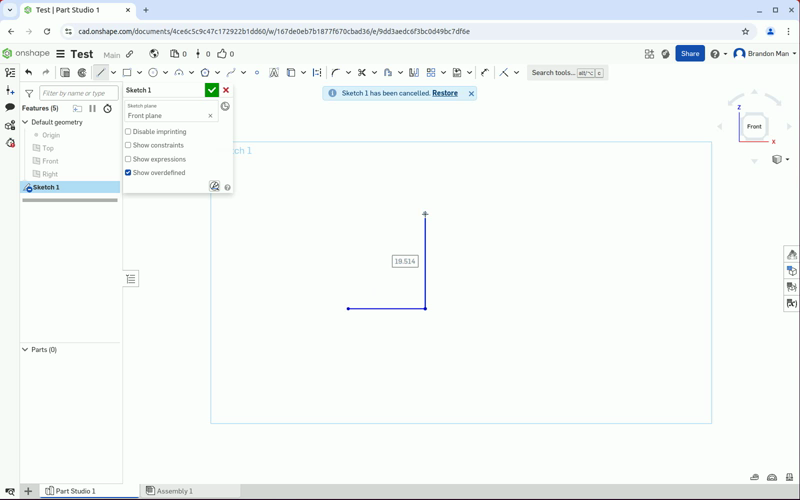
mouse_move(348, 213)
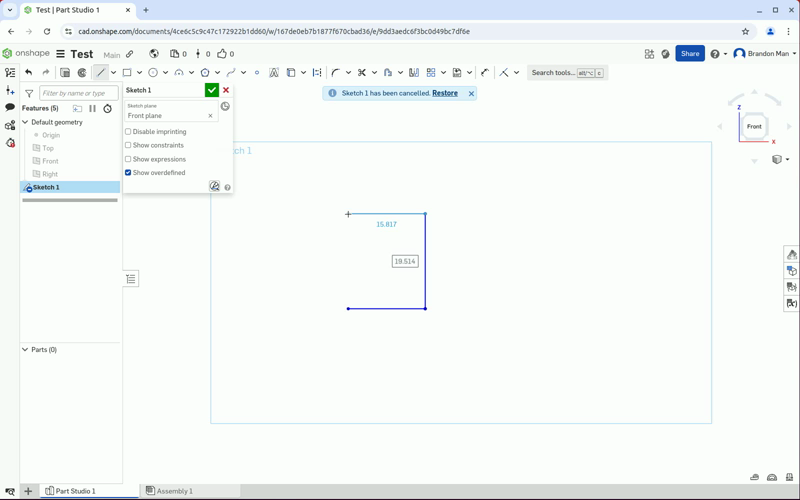
click(348, 213)
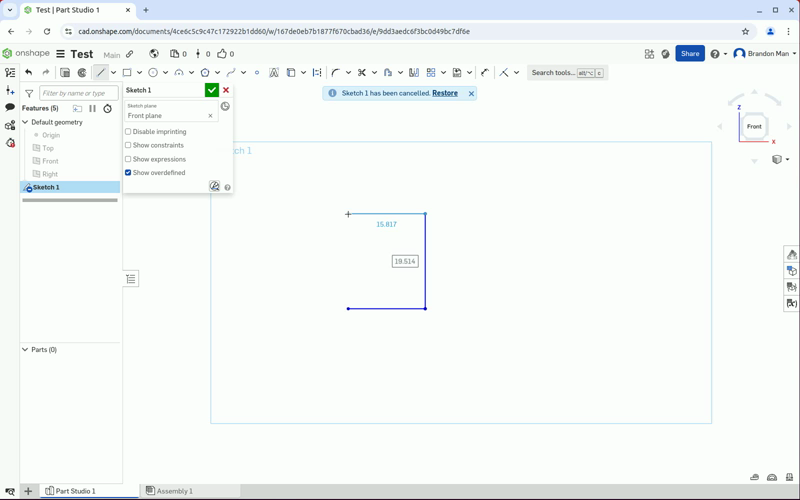
key_up(shift)
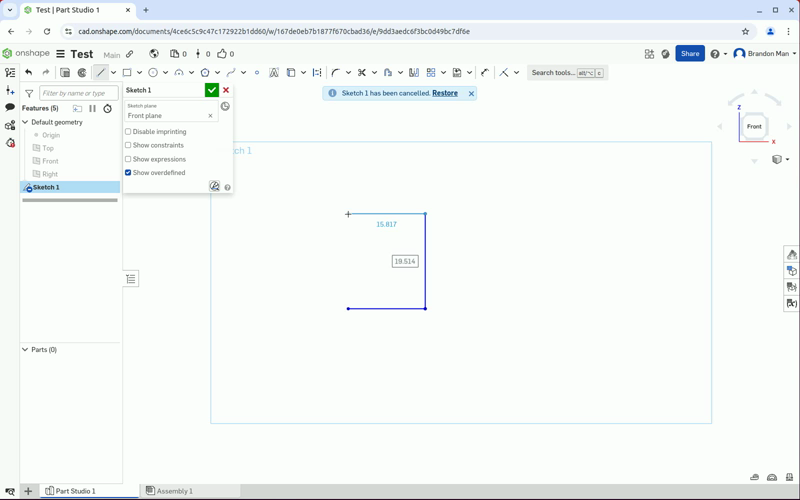
key_down(shift)
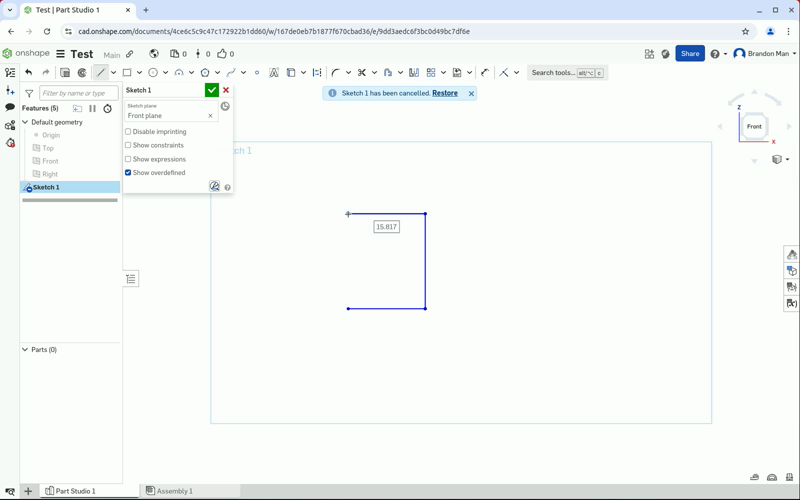
mouse_move(348, 308)
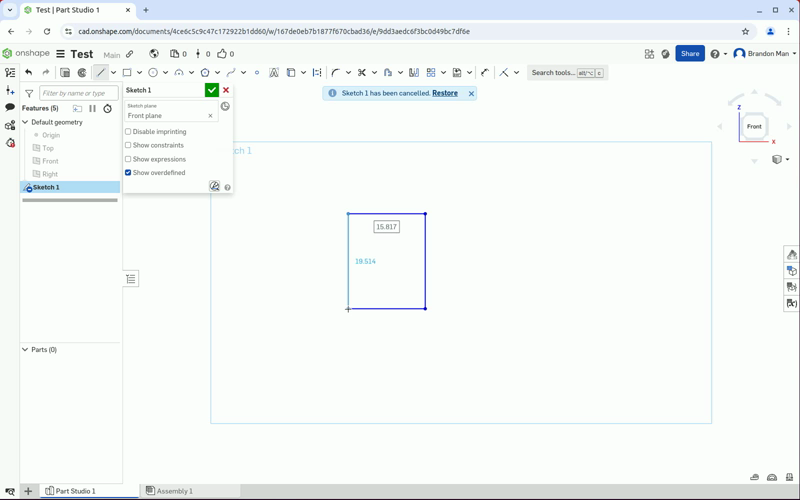
key_up(shift)
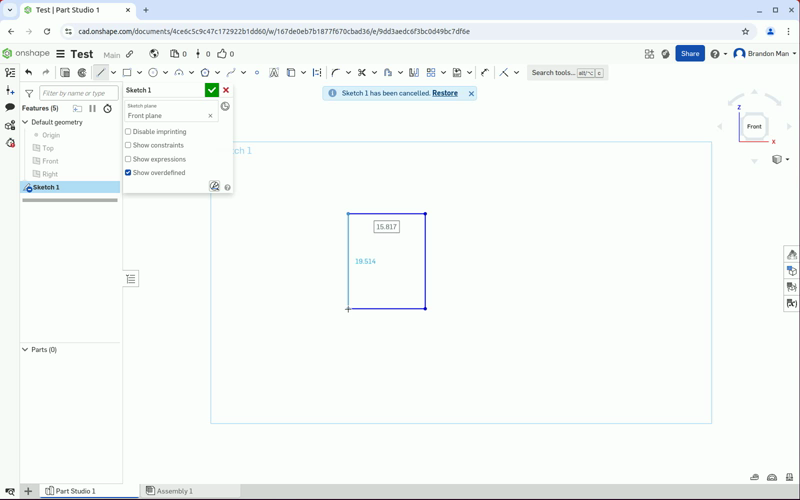
click(348, 308)
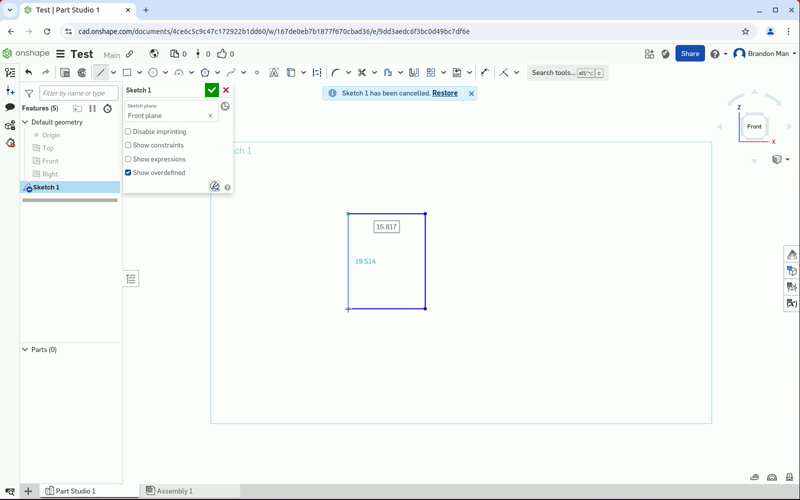
key(esc)
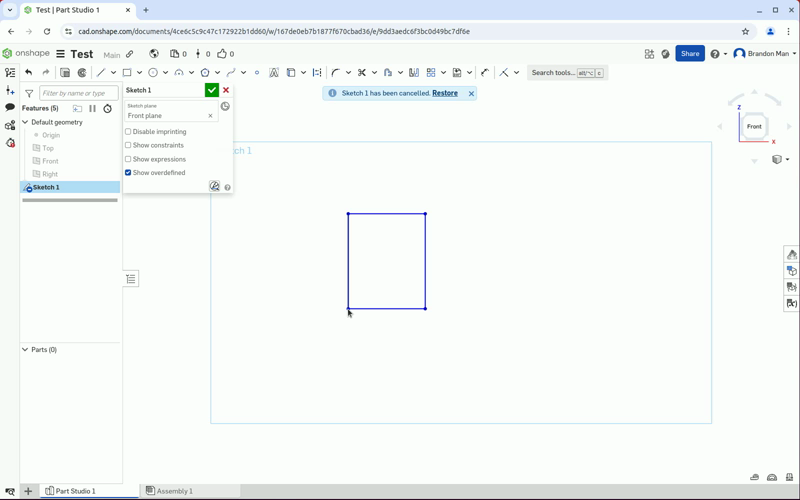
mouse_move(399, 273)
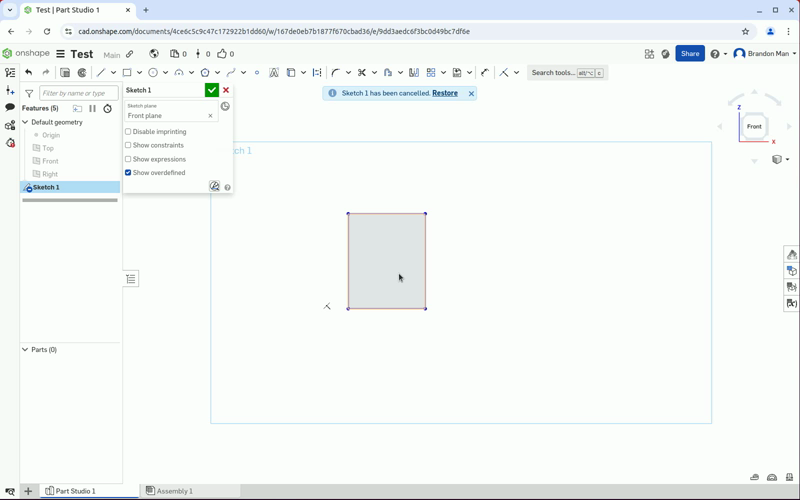
click(399, 273)
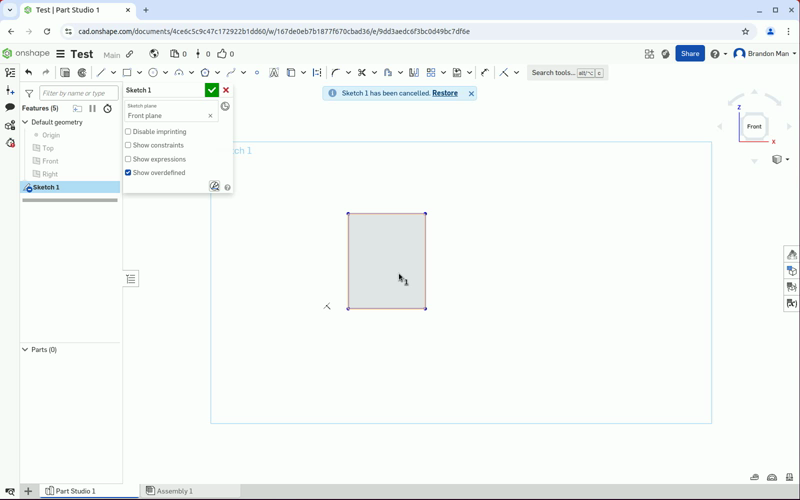
mouse_move(73, 352)
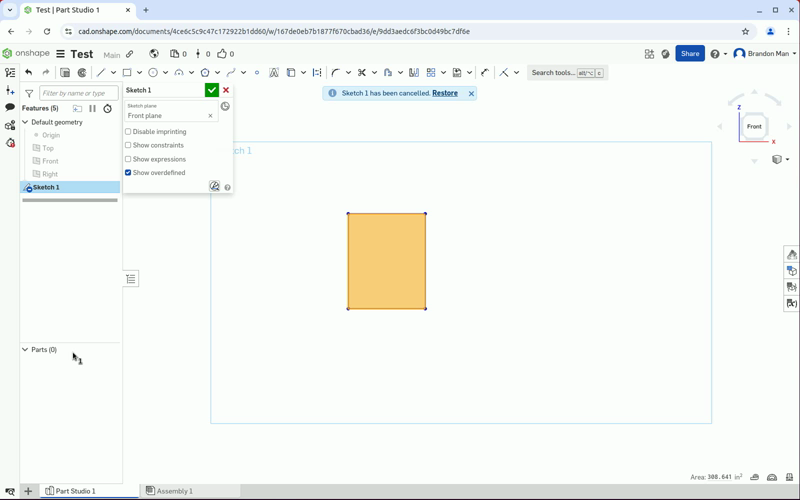
key(shift+y)
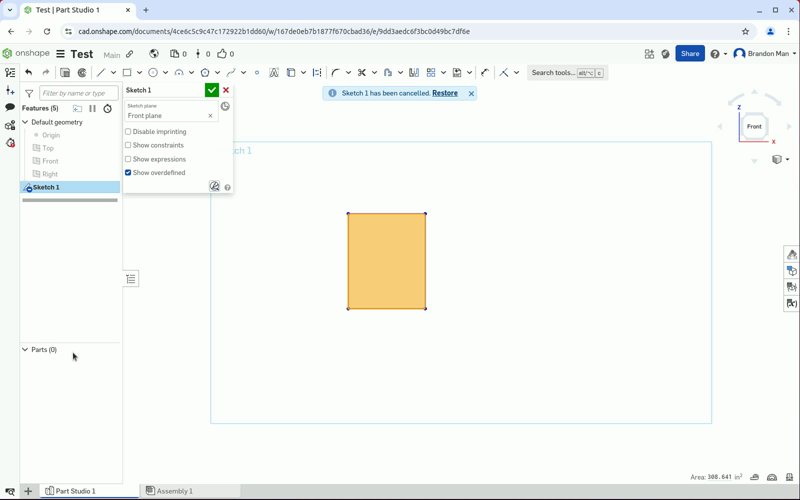
key(shift+e)
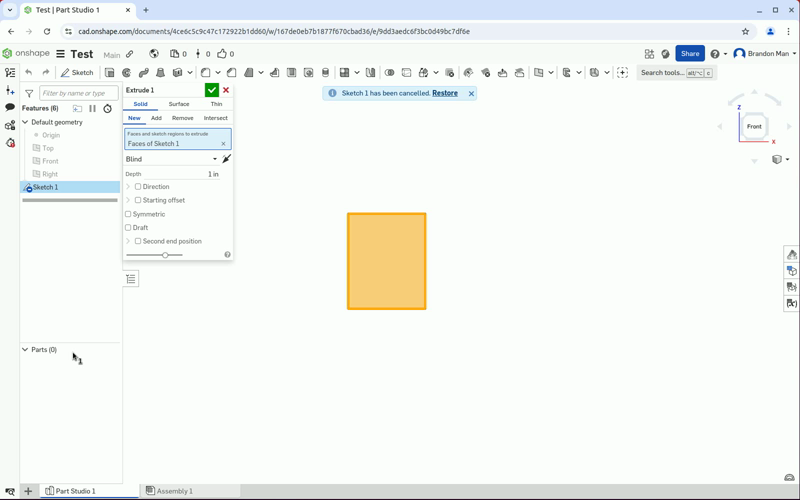
mouse_move(143, 106)
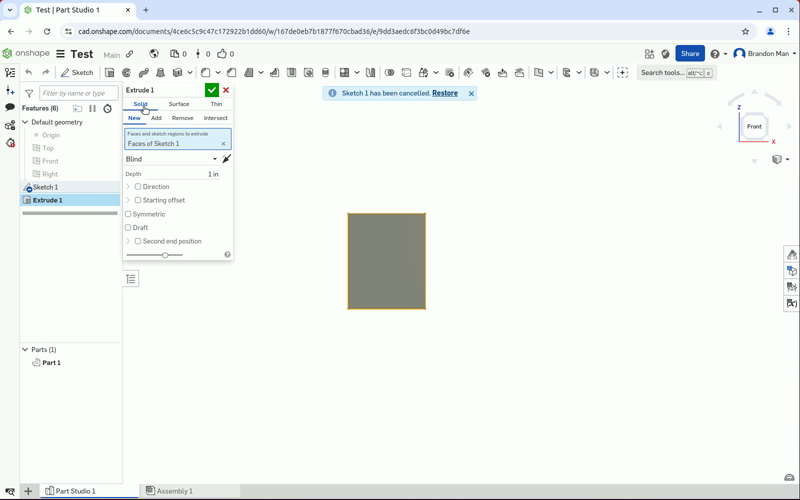
click(143, 106)
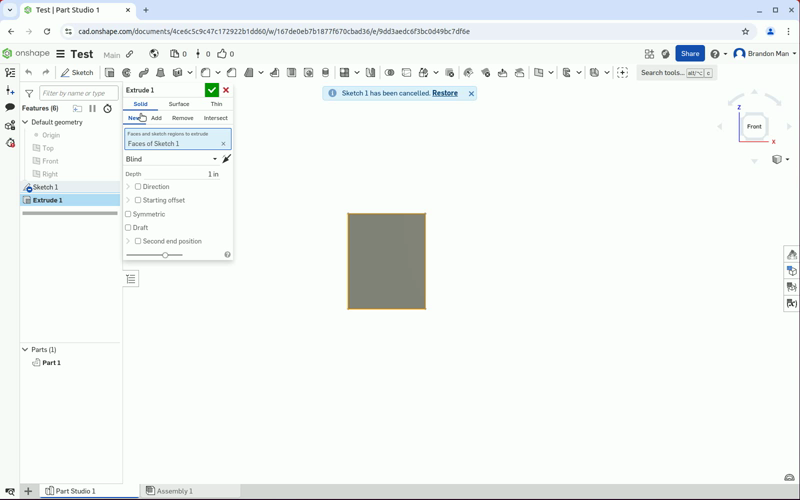
mouse_move(137, 120)
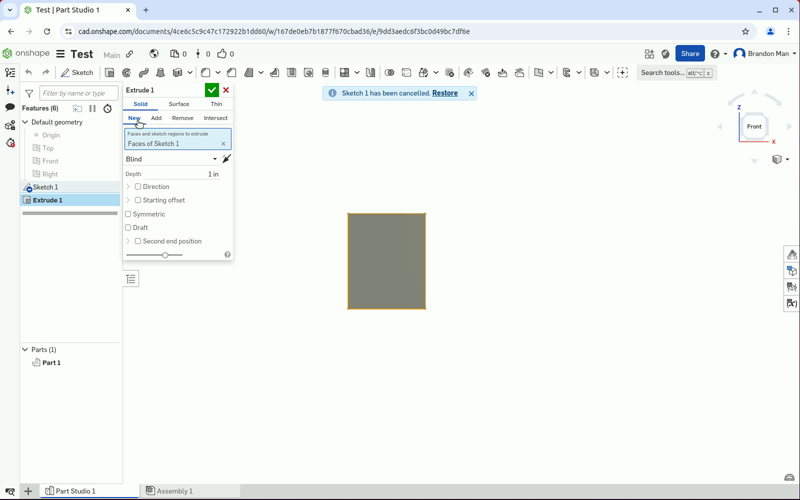
click(137, 120)
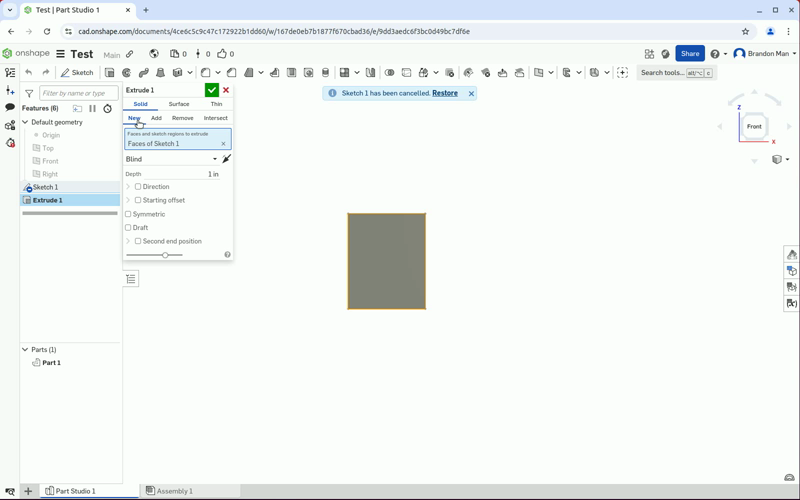
key(tab, 4)
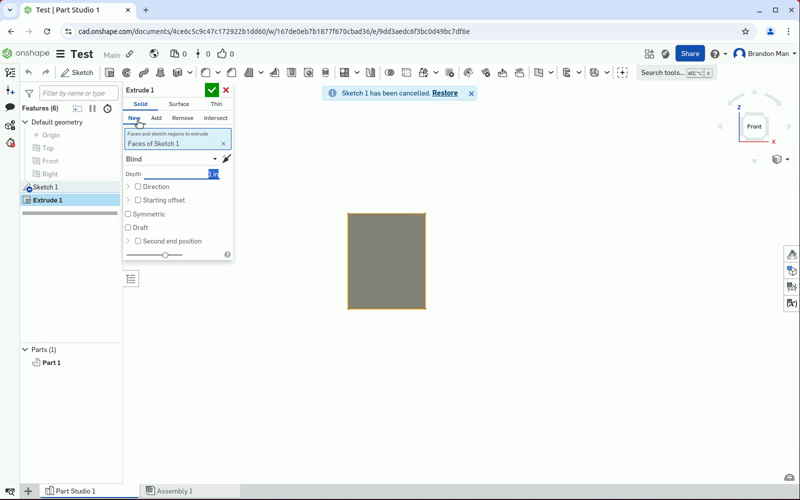
text(-6.258)
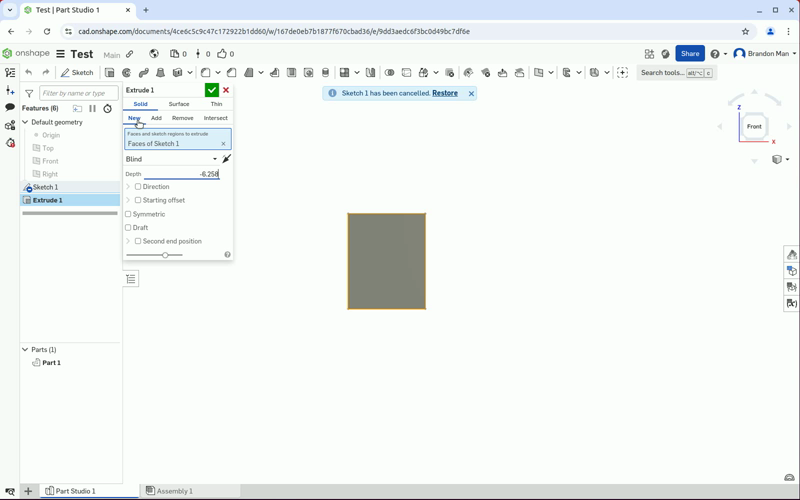
key(enter)
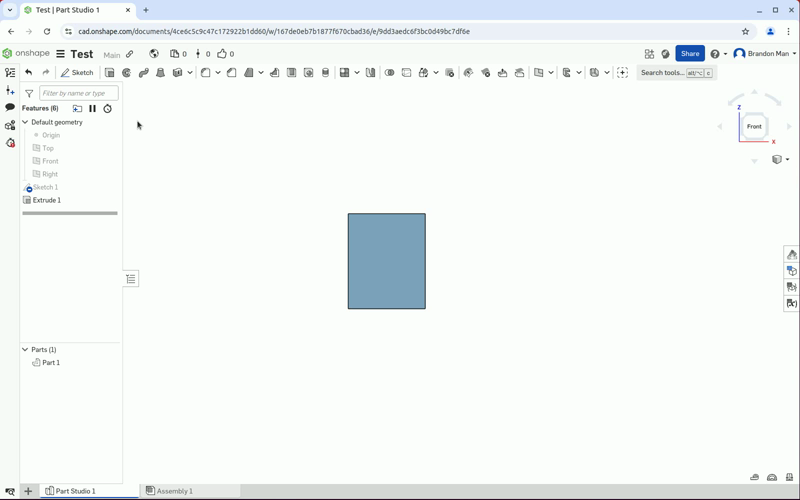
key(shift+h)
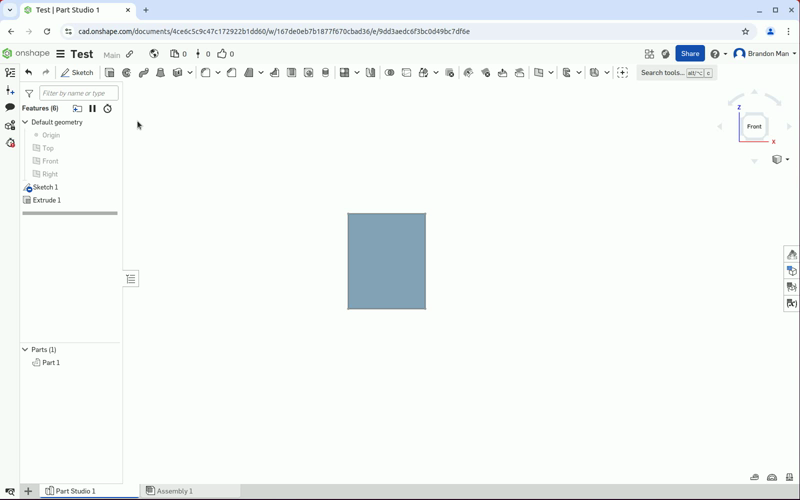
key(shift+h)
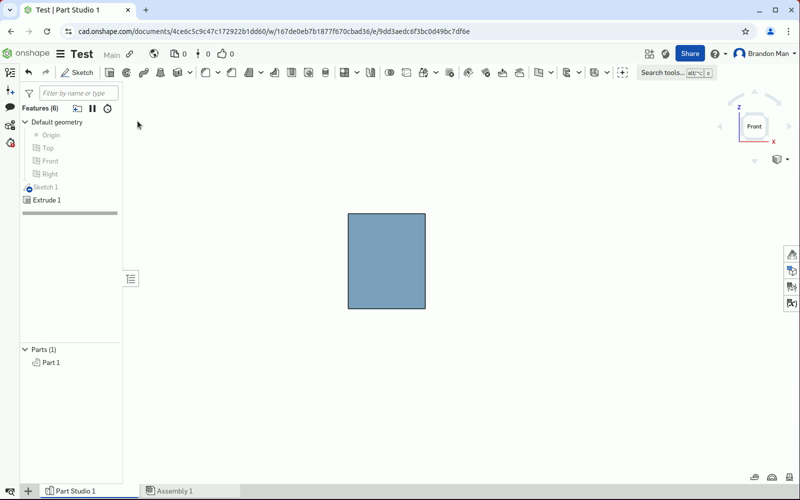
mouse_move(73, 189)
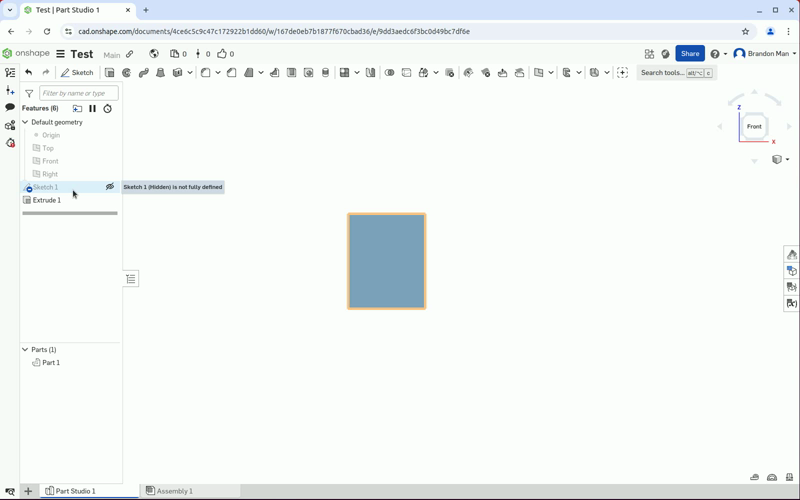
click(73, 189)
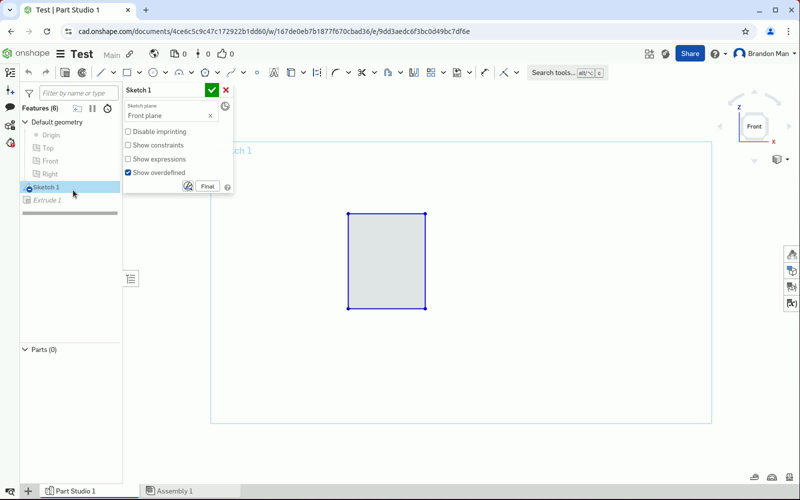
mouse_move(229, 92)
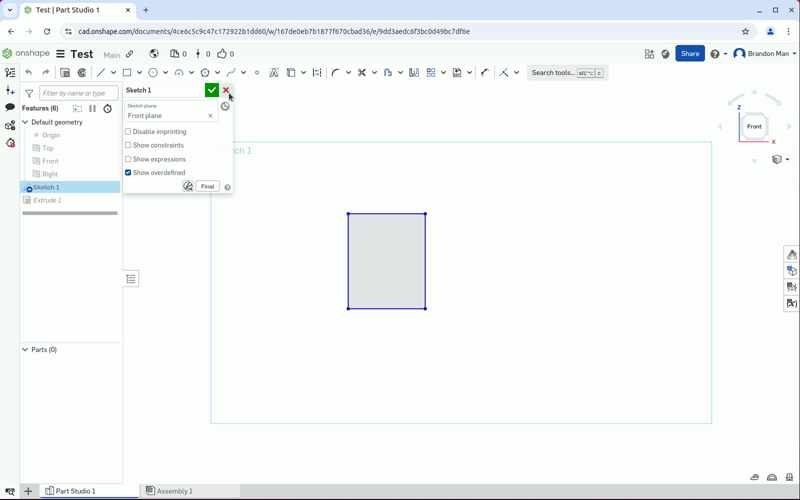
click(229, 92)
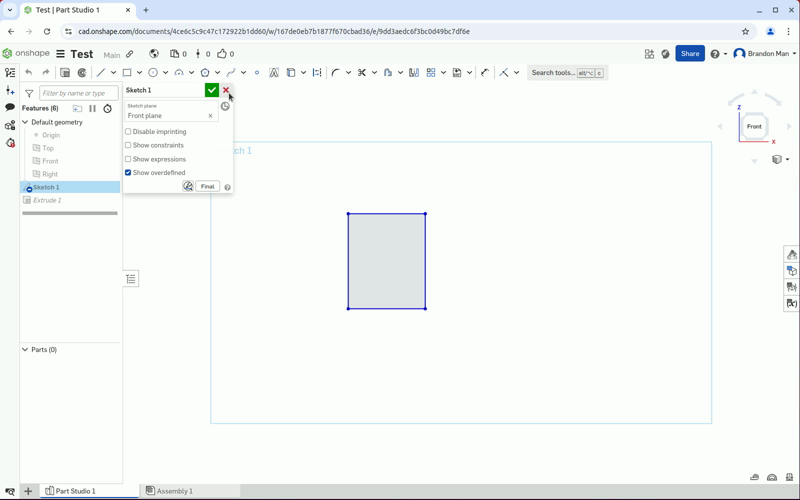
key(shift+s)
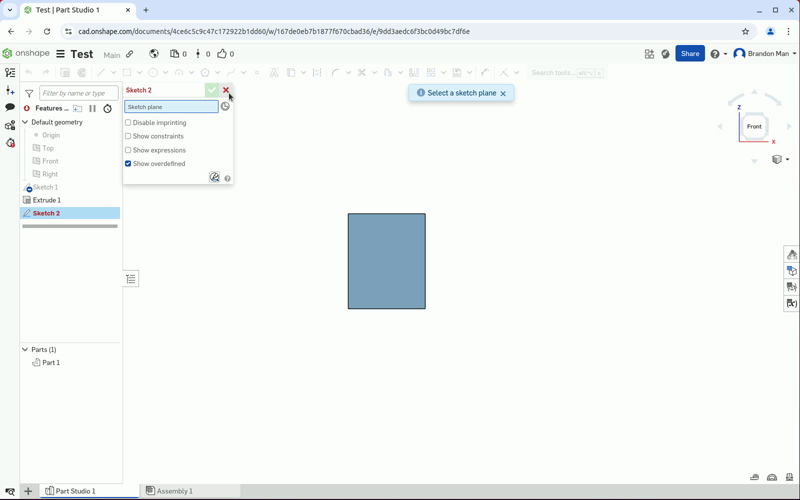
mouse_move(73, 163)
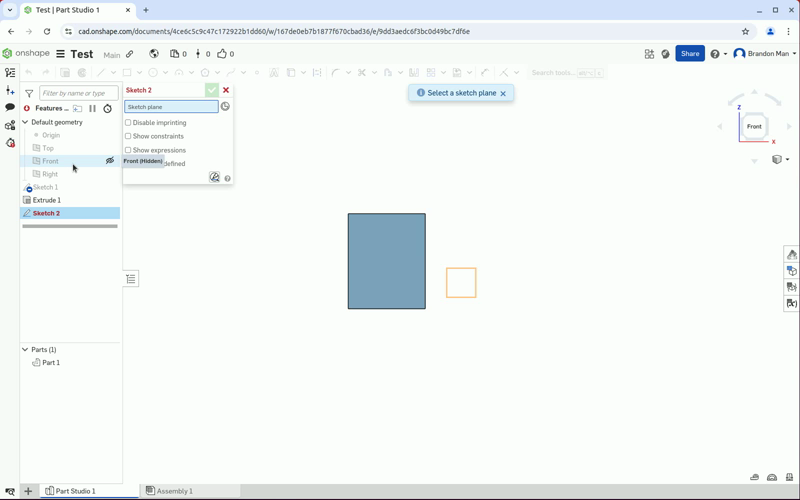
click(73, 163)
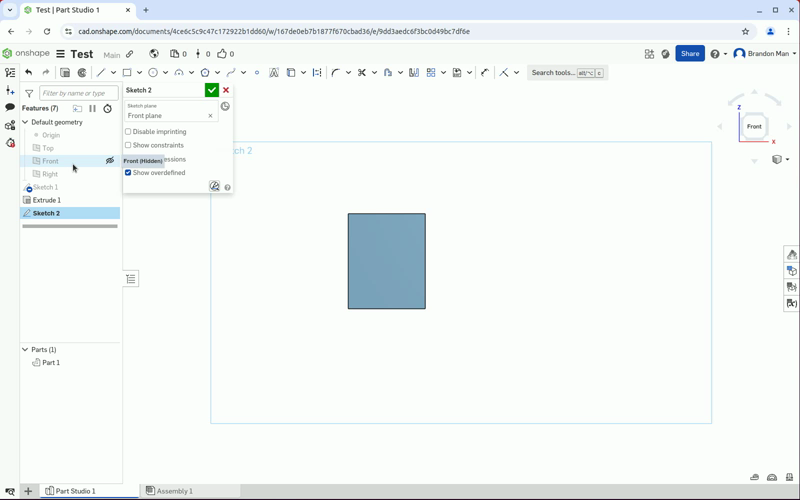
mouse_move(73, 352)
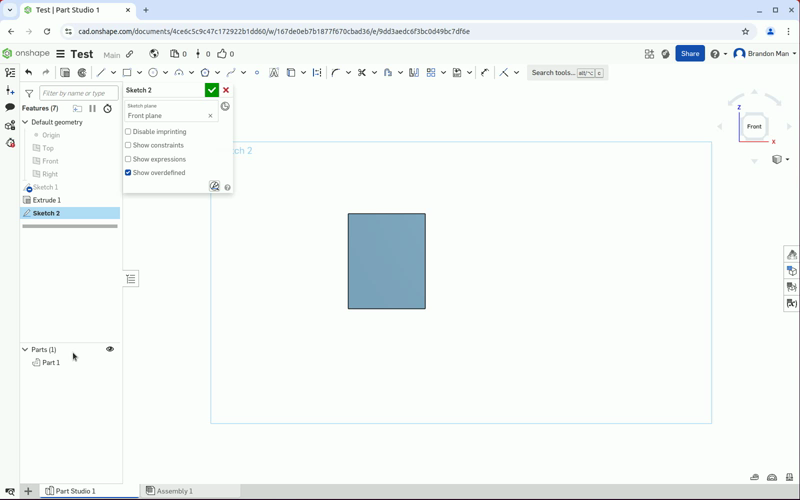
key(y)
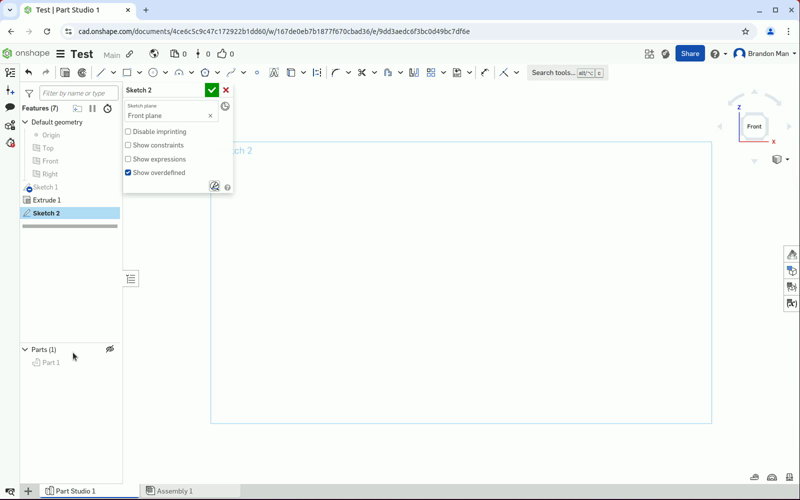
key(l)
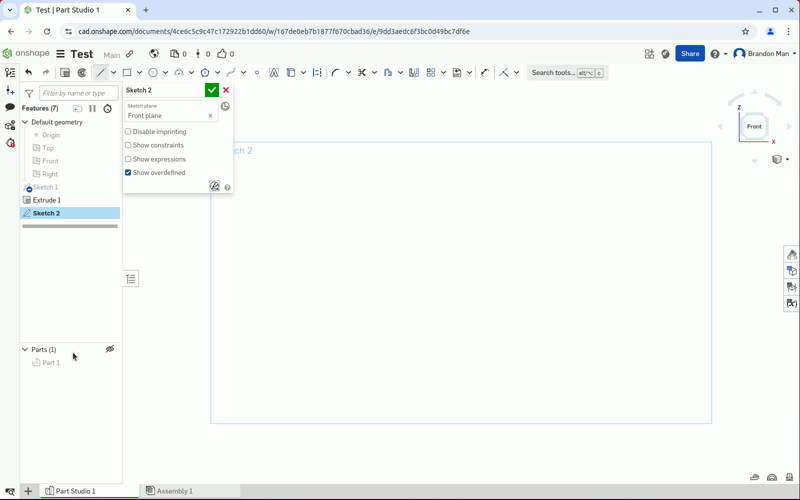
key_down(shift)
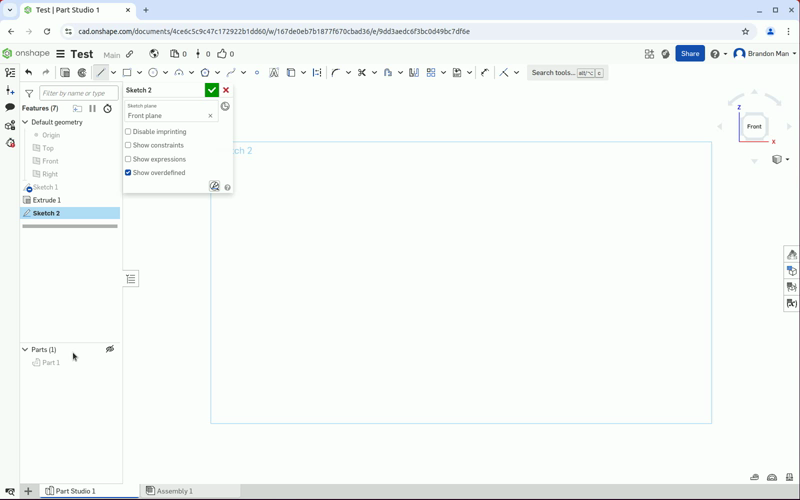
mouse_move(348, 308)
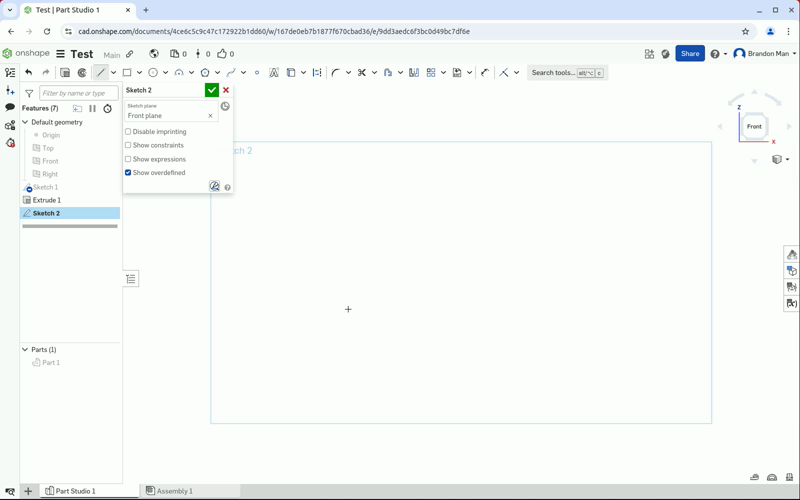
click(348, 308)
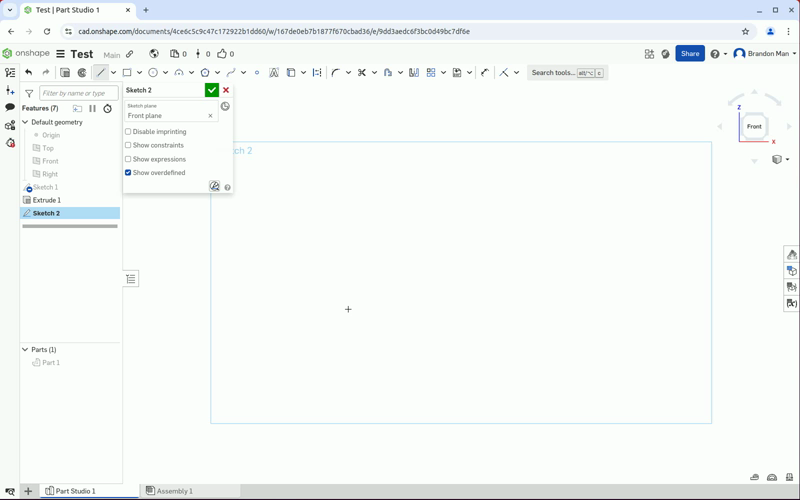
key_up(shift)
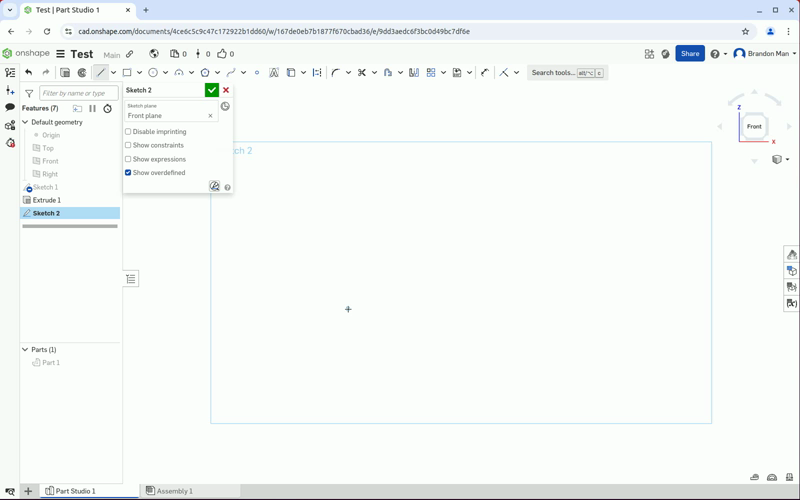
key_down(shift)
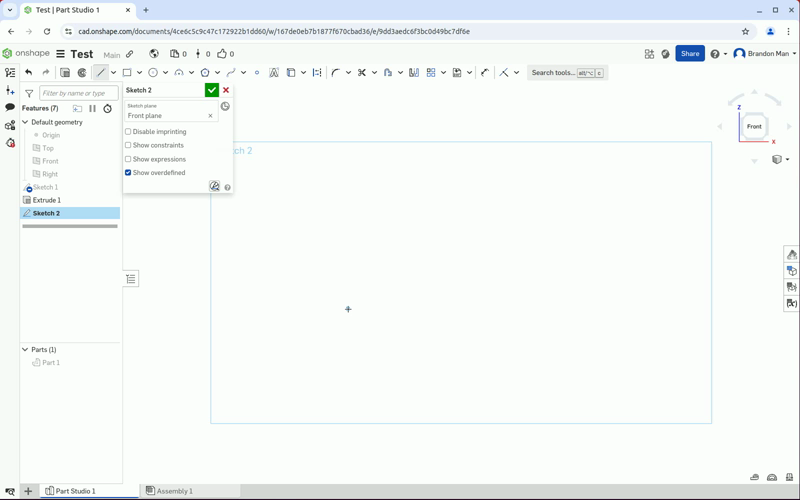
mouse_move(425, 308)
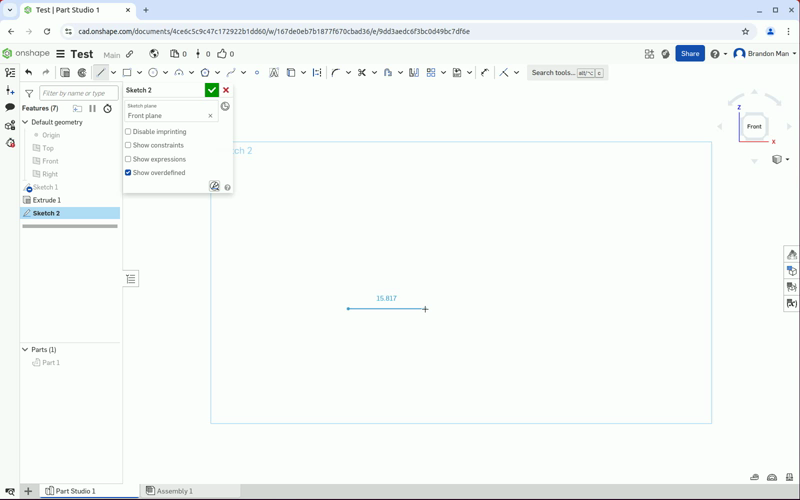
click(425, 308)
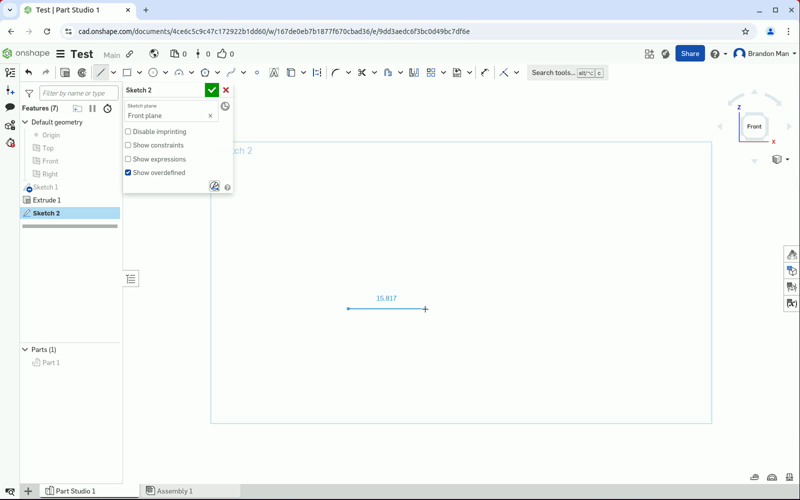
key_up(shift)
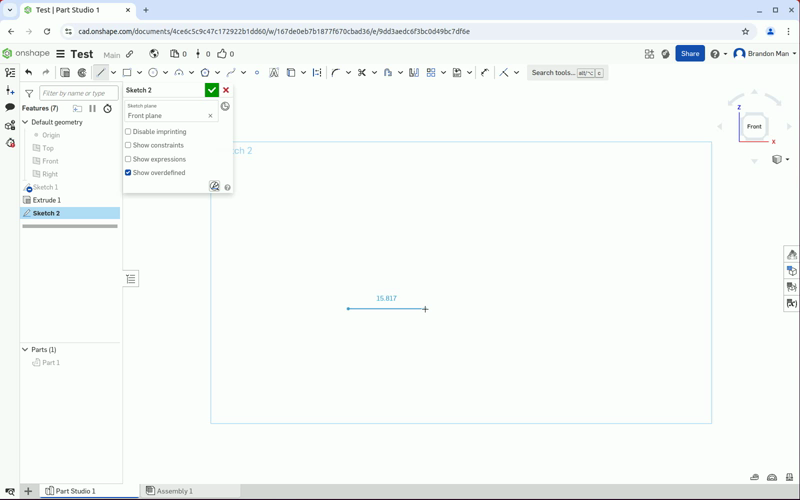
key_down(shift)
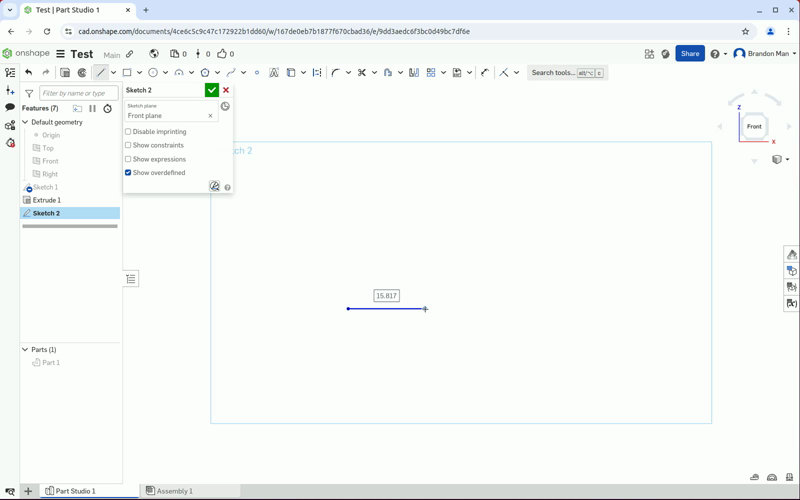
mouse_move(425, 213)
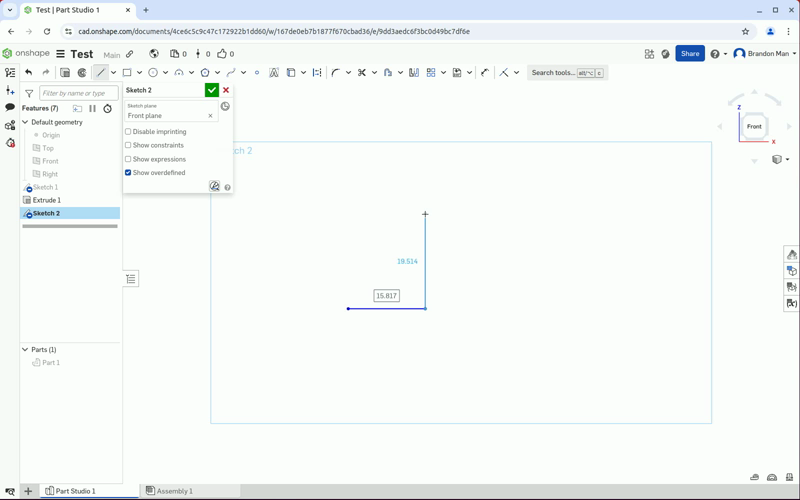
click(425, 213)
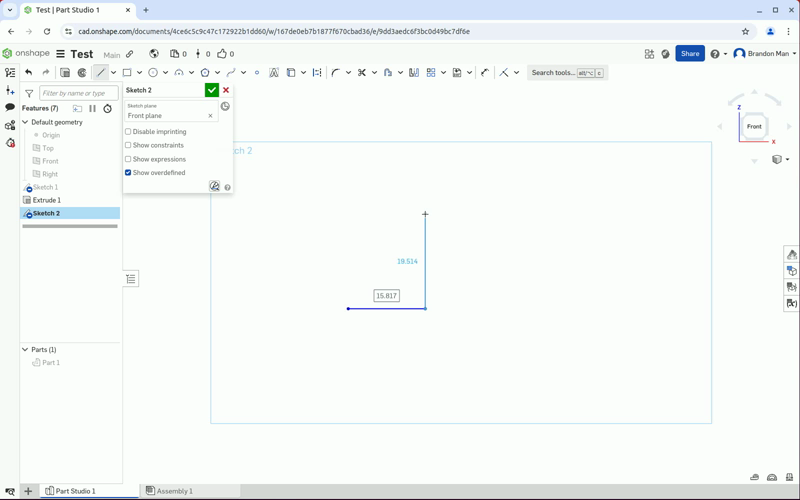
key_up(shift)
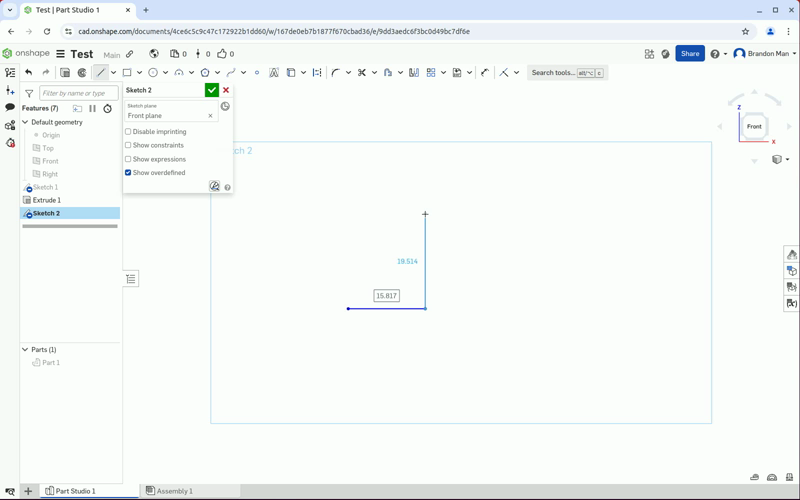
key_down(shift)
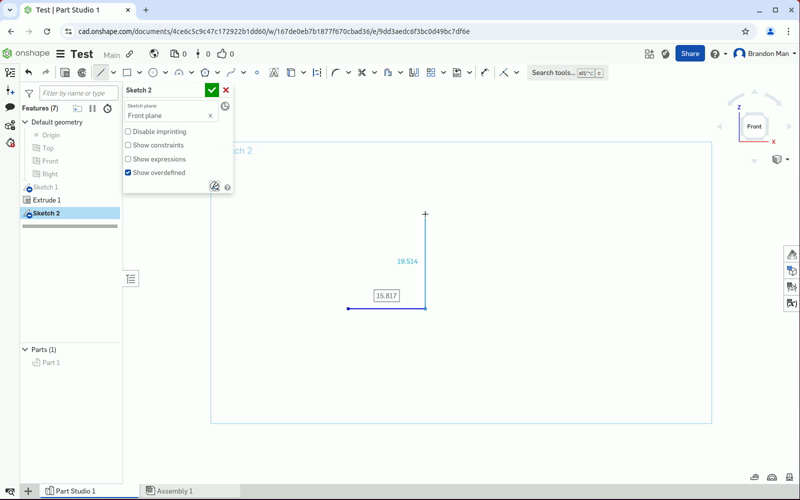
mouse_move(348, 213)
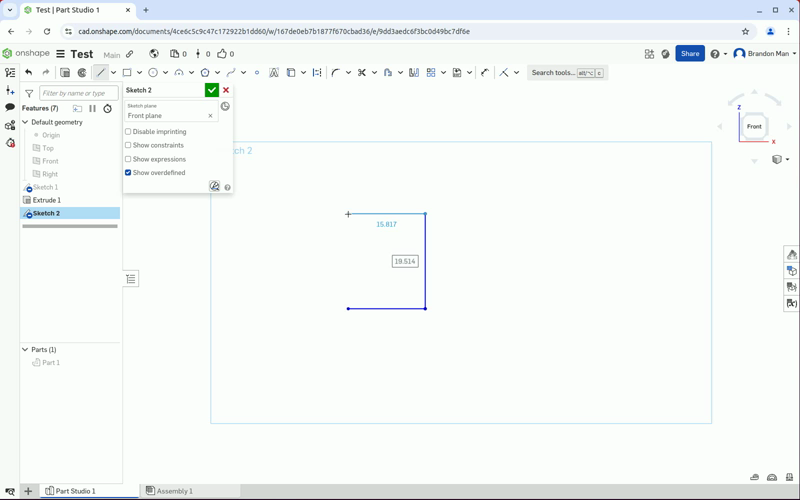
click(348, 213)
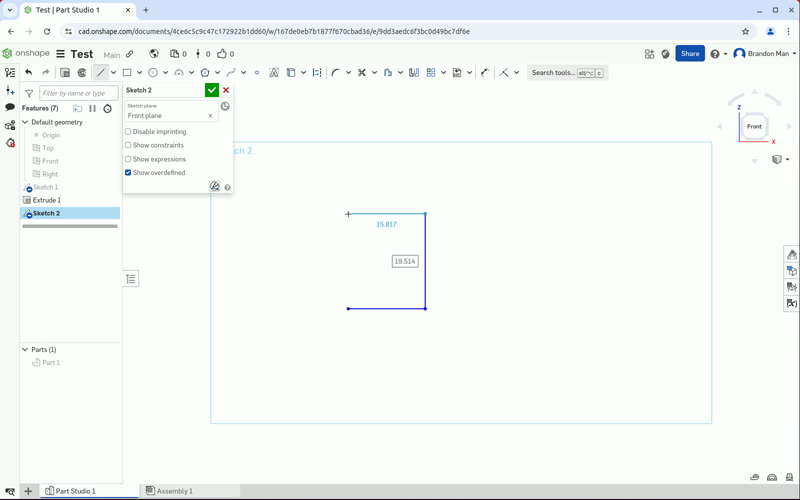
key_up(shift)
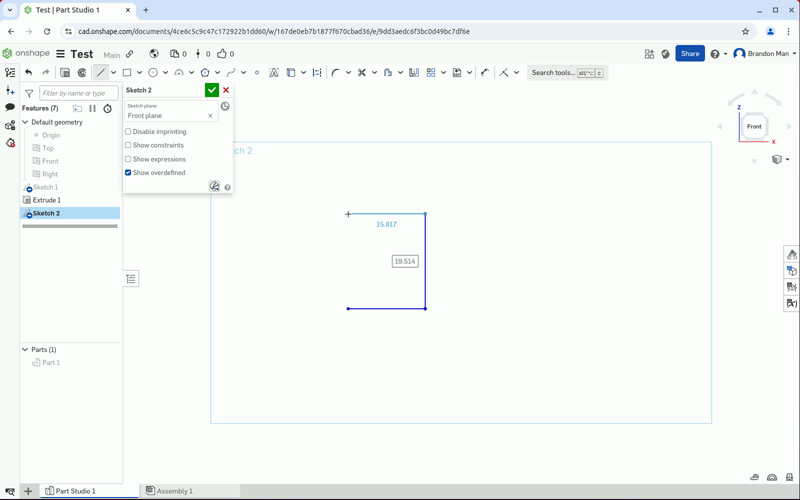
key_down(shift)
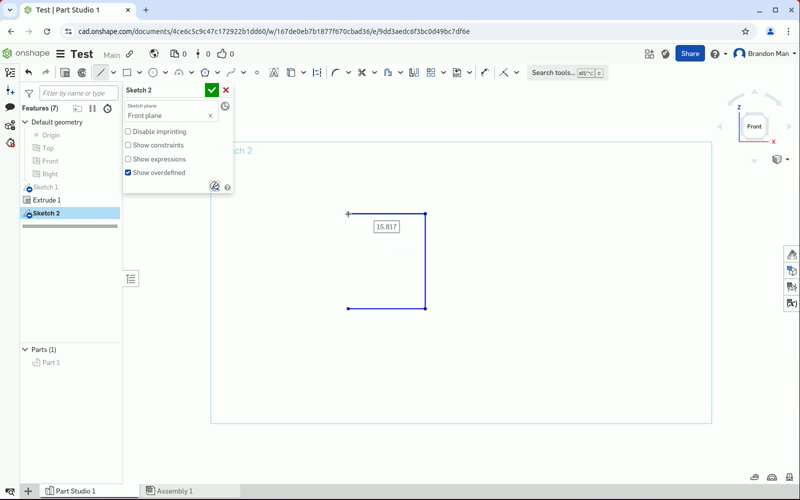
mouse_move(348, 308)
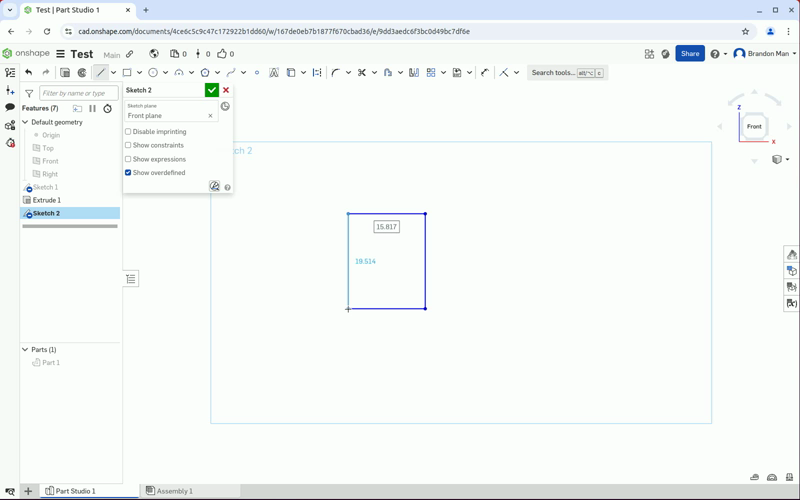
key_up(shift)
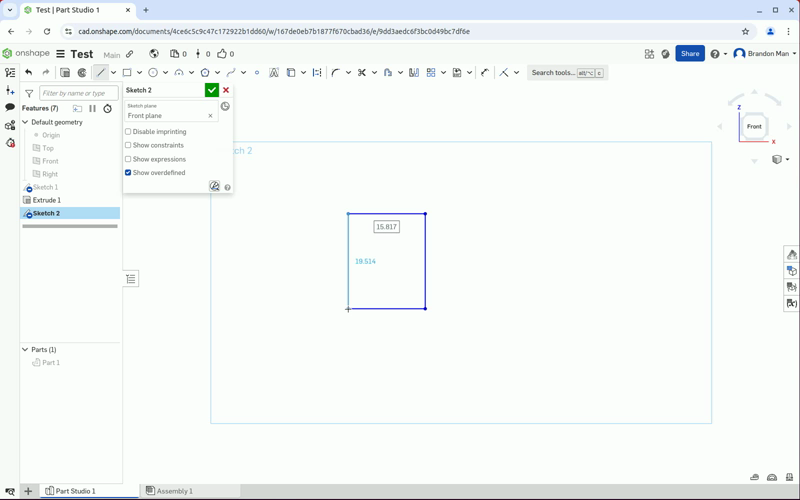
click(348, 308)
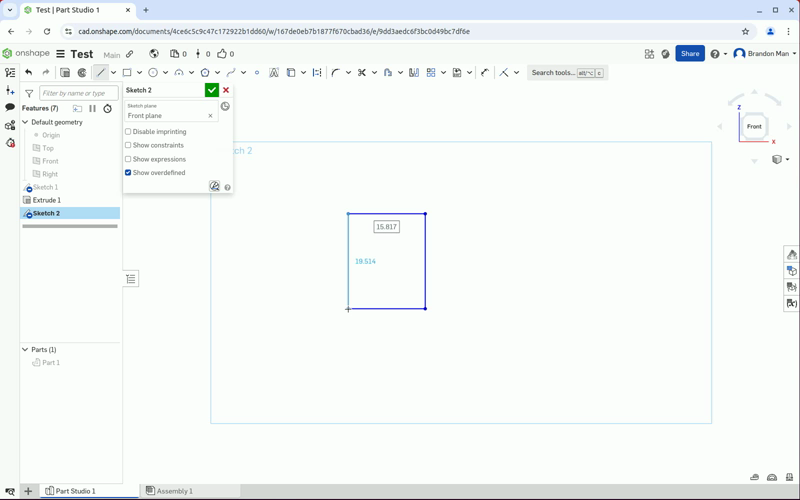
key(esc)
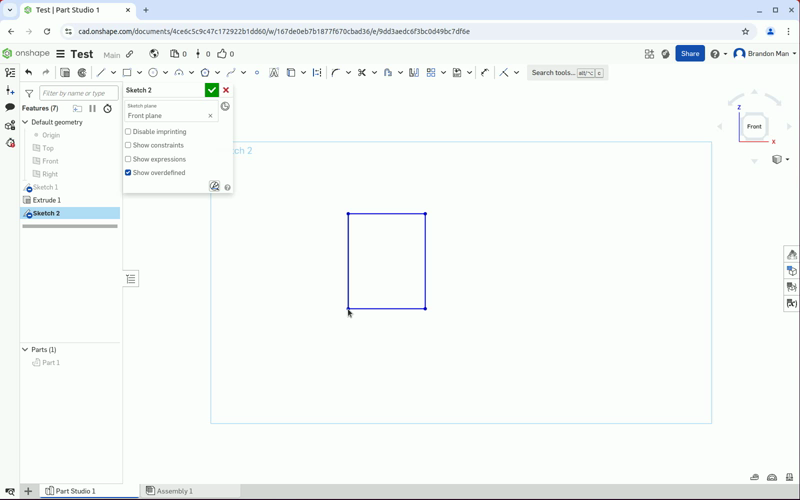
mouse_move(361, 297)
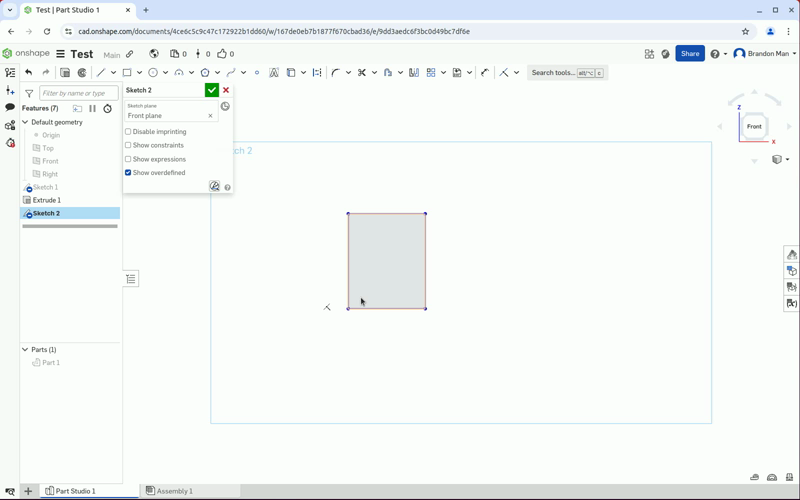
click(361, 297)
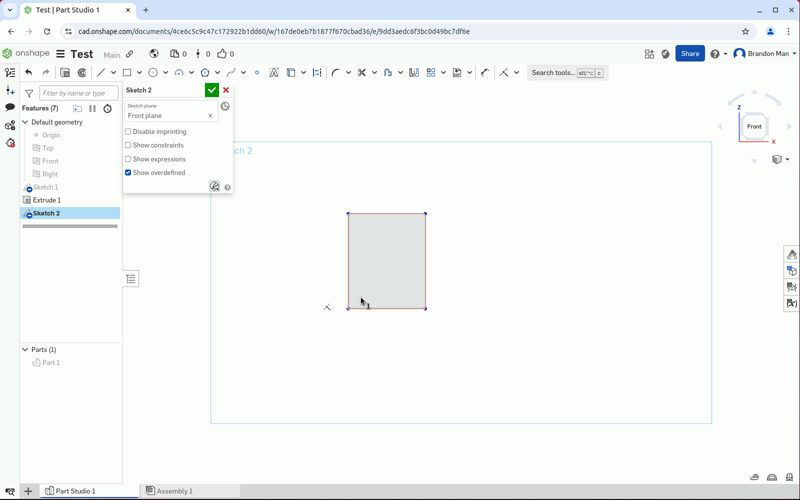
mouse_move(73, 352)
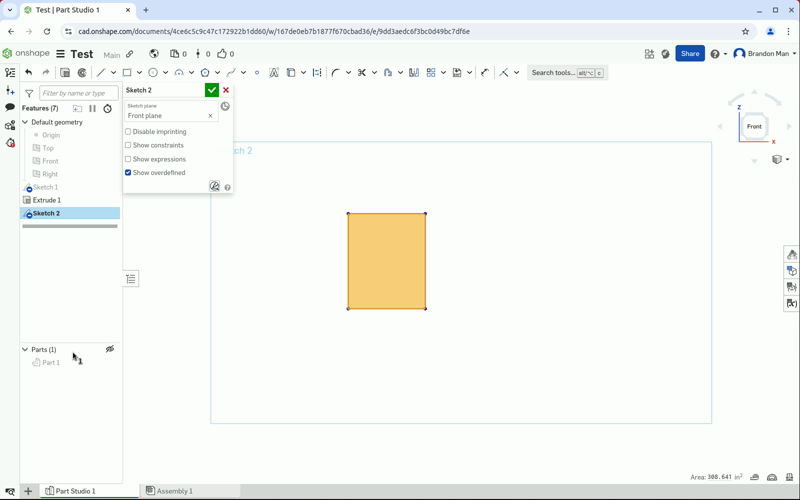
key(shift+y)
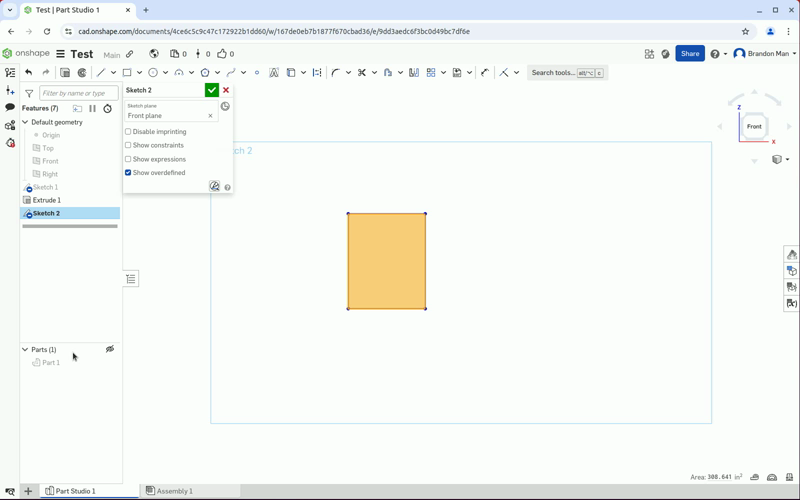
key(shift+e)
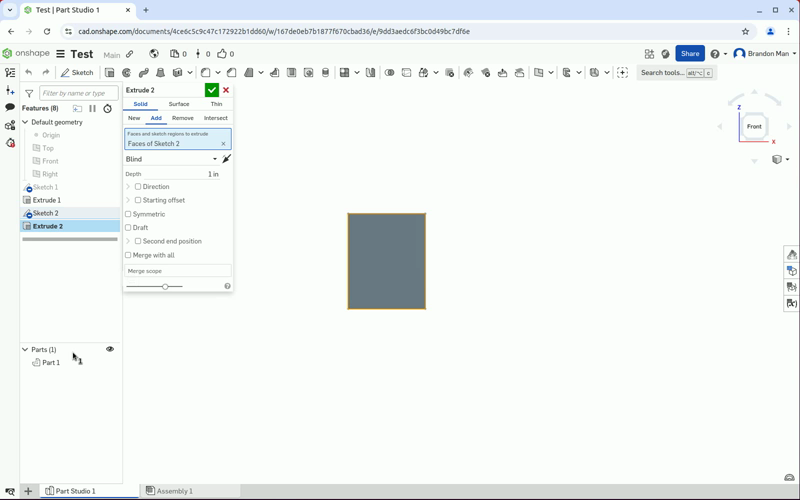
mouse_move(143, 106)
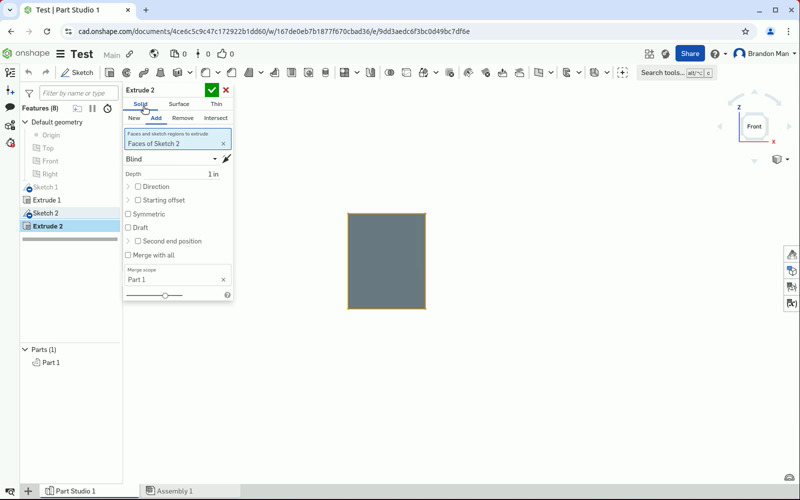
click(143, 106)
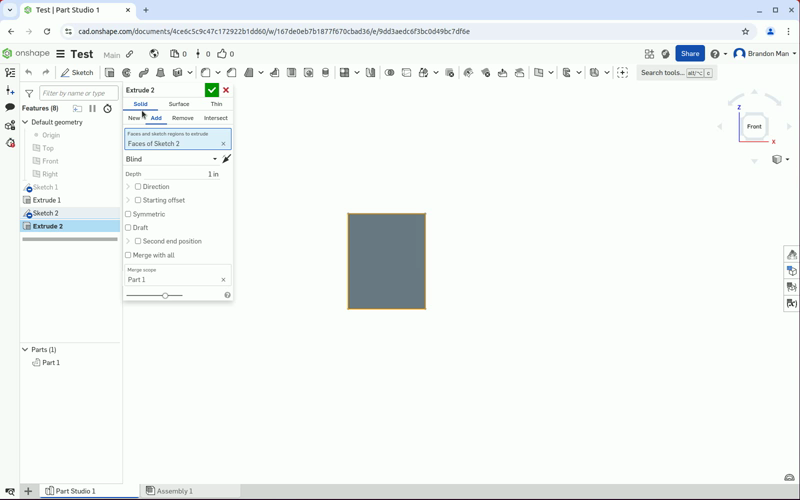
mouse_move(137, 120)
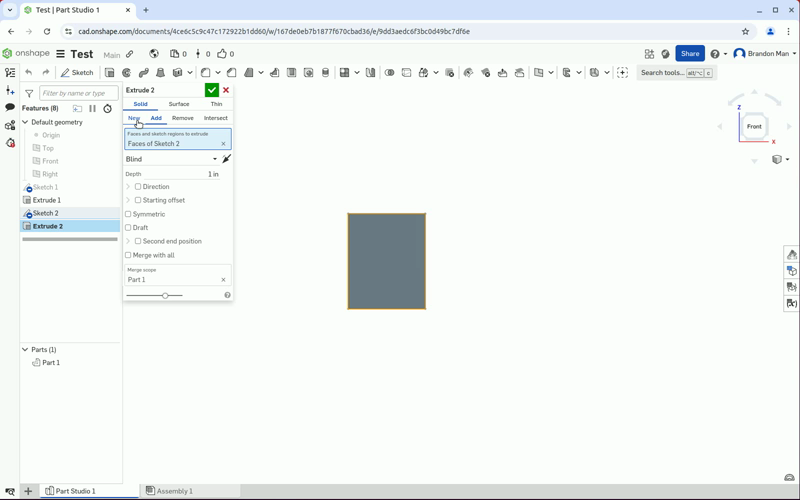
click(137, 120)
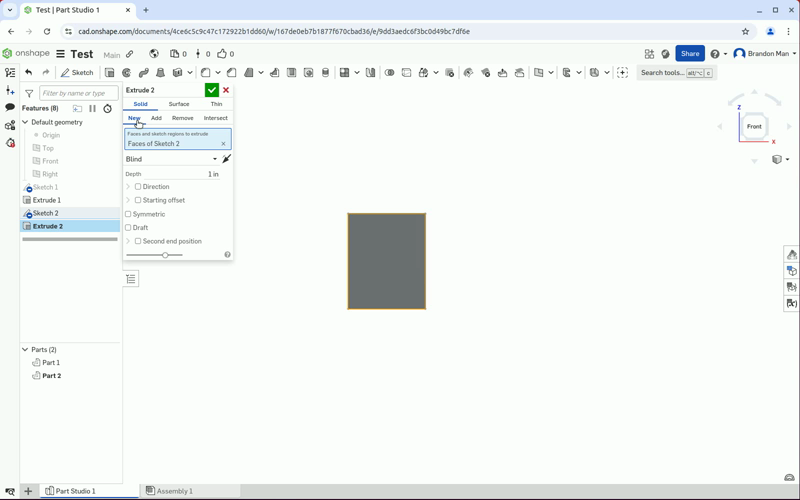
key(tab, 4)
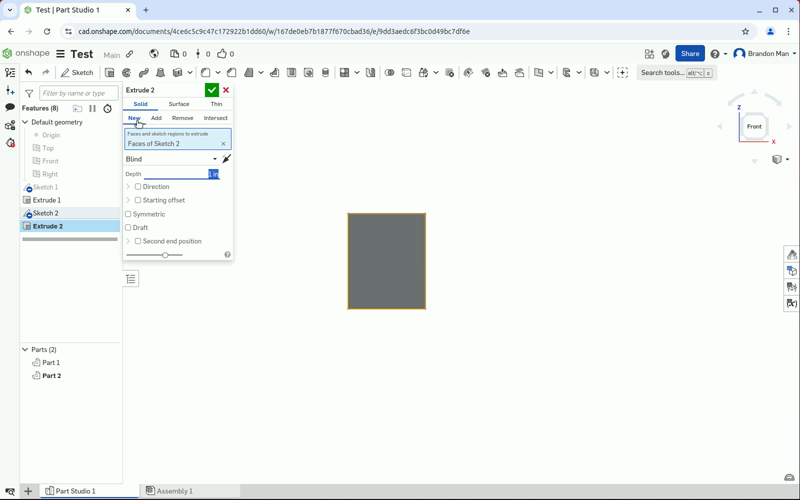
text(-6.258)
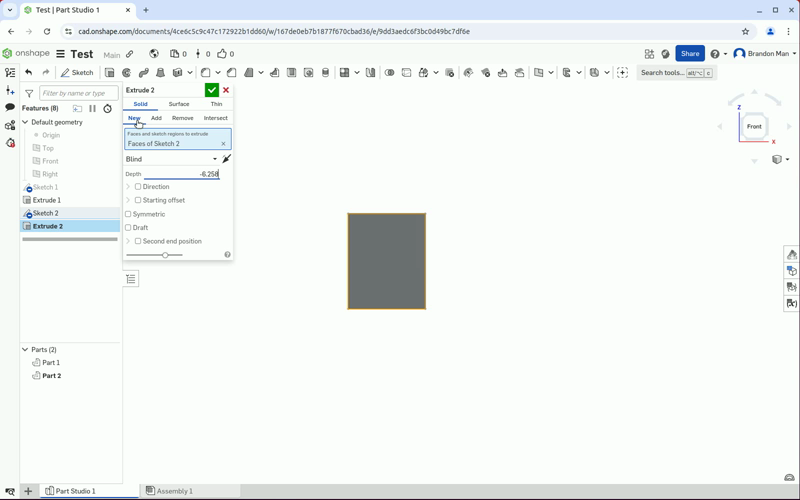
key(enter)
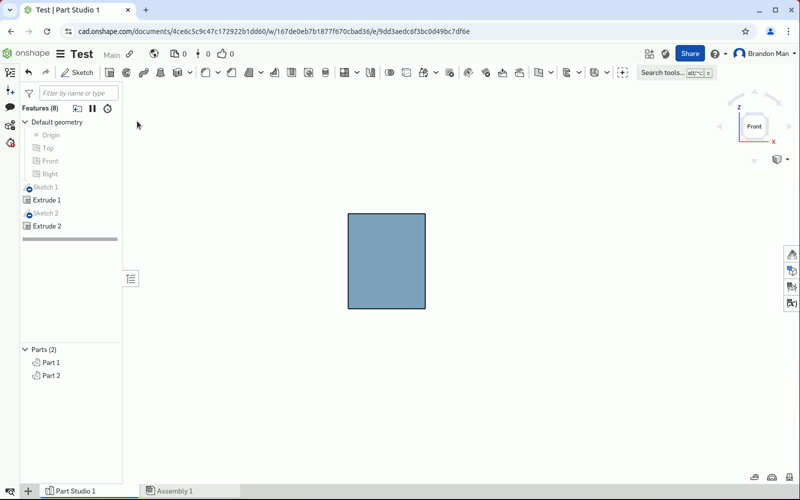
key(shift+h)
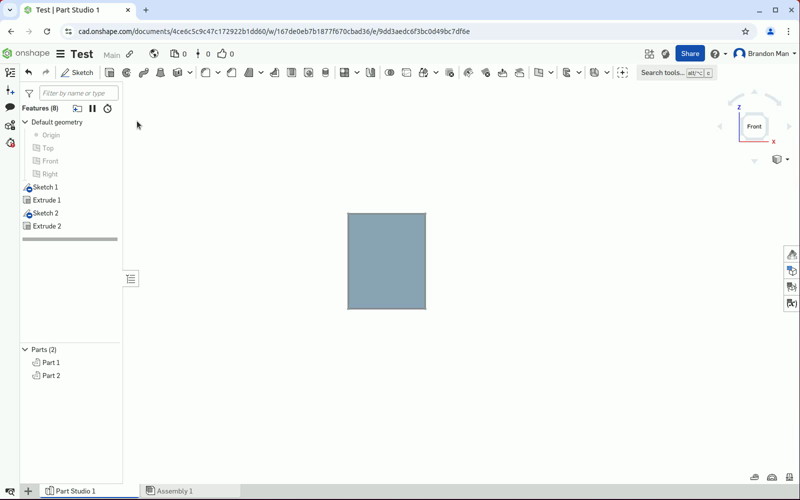
key(shift+h)
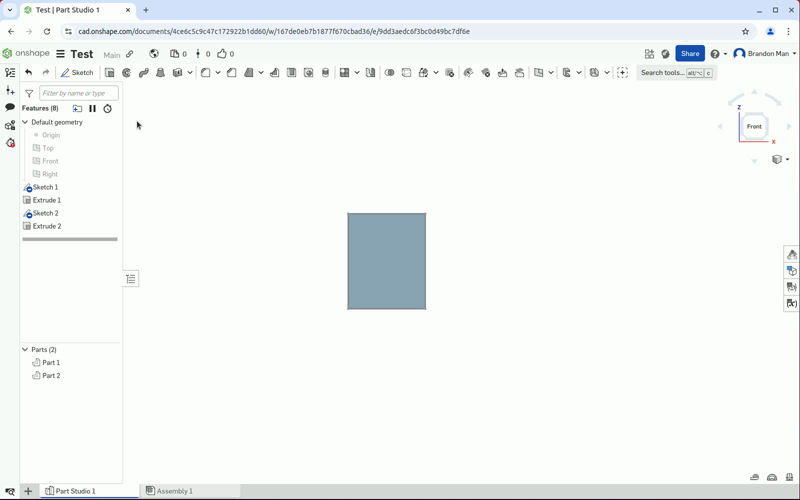
key(shift+7)
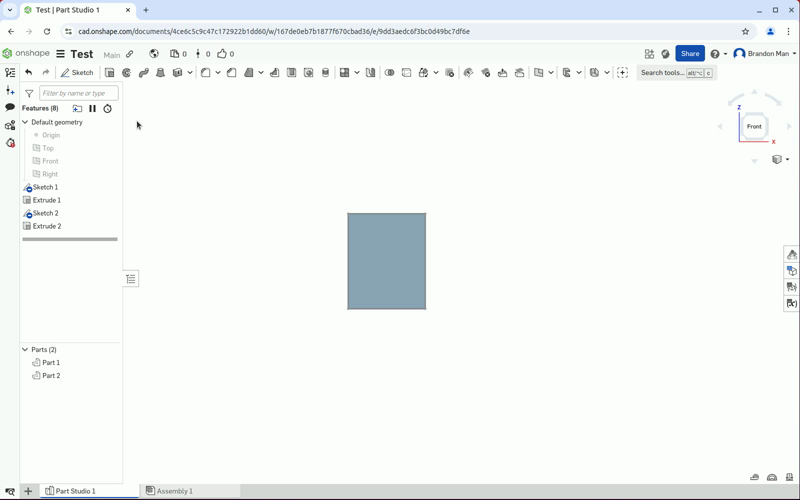
key(left, 2)
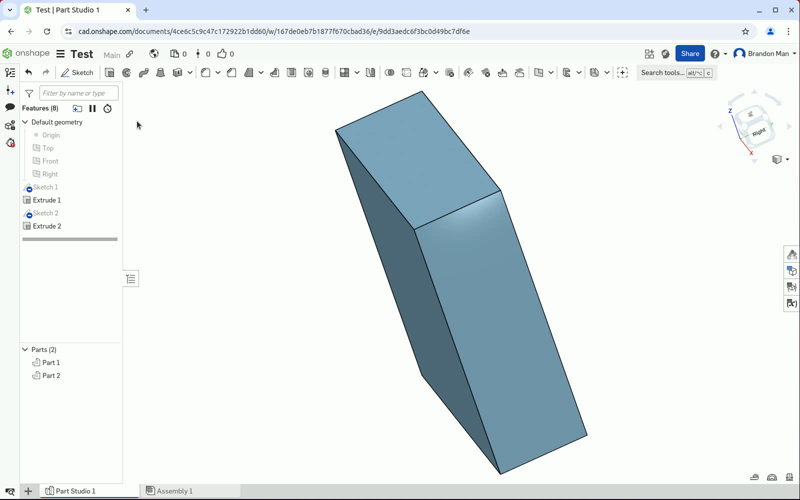
key(down, 2)
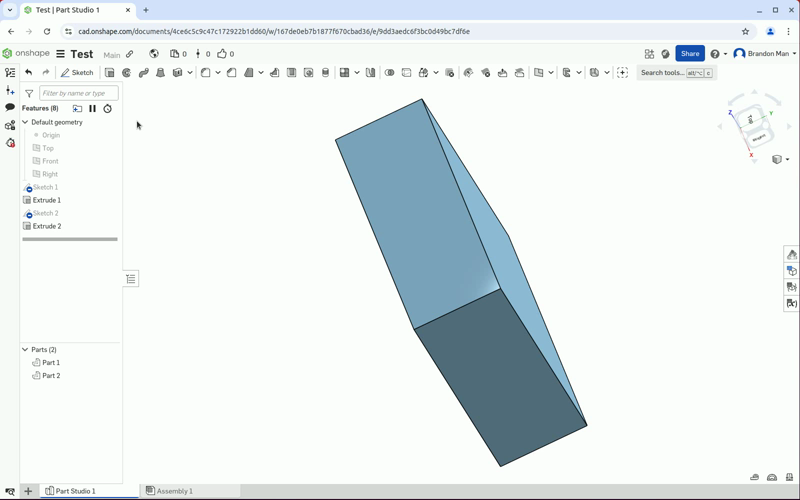
key(up, 2)
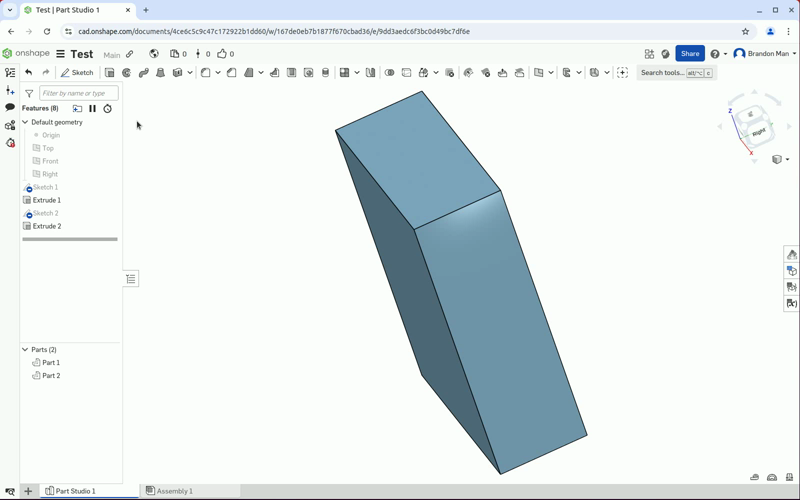
key(right, 2)
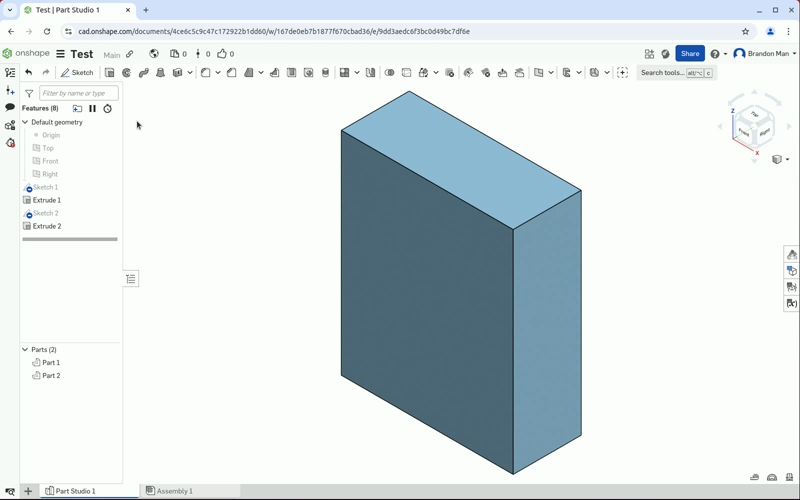
mouse_move(73, 189)
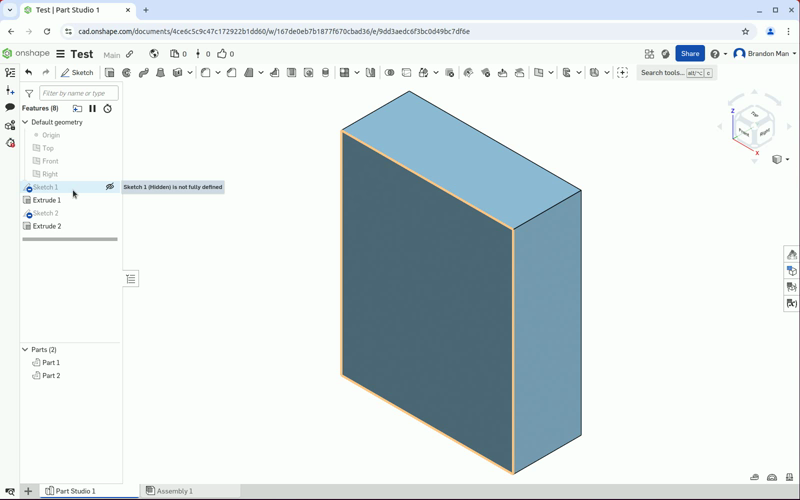
click(73, 189)